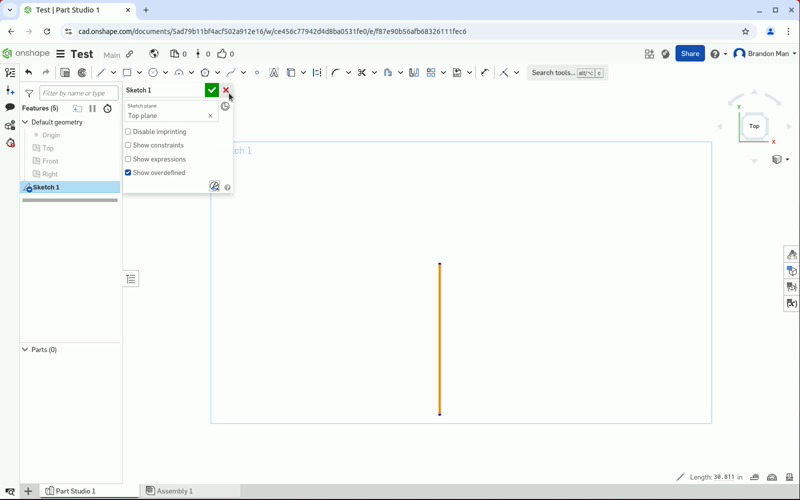
key(shift+h)
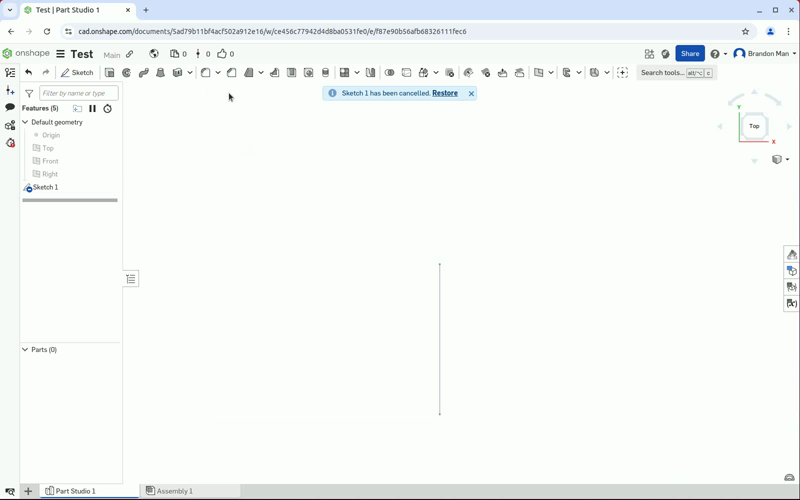
key(shift+s)
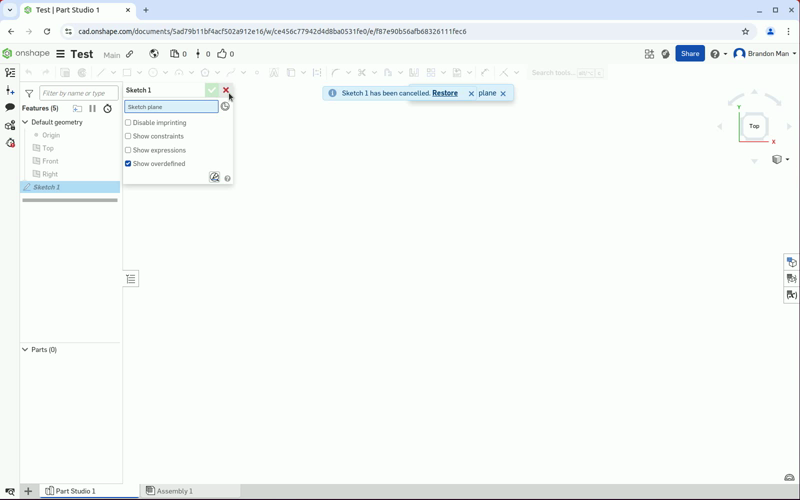
mouse_move(73, 150)
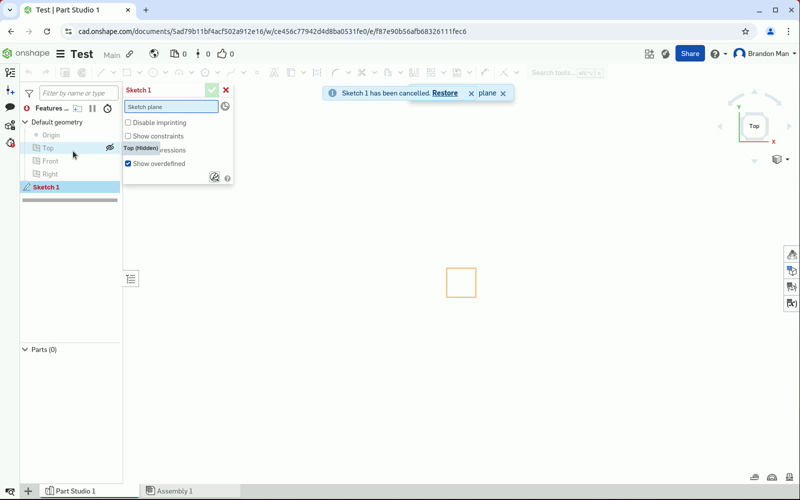
click(73, 150)
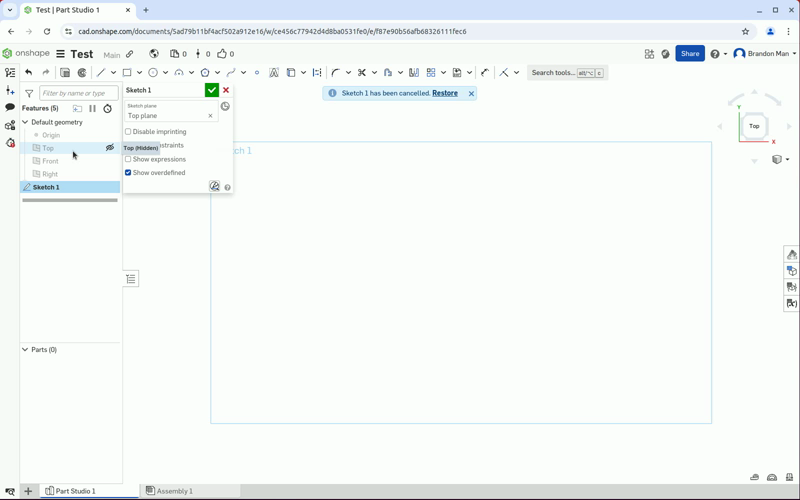
mouse_move(73, 352)
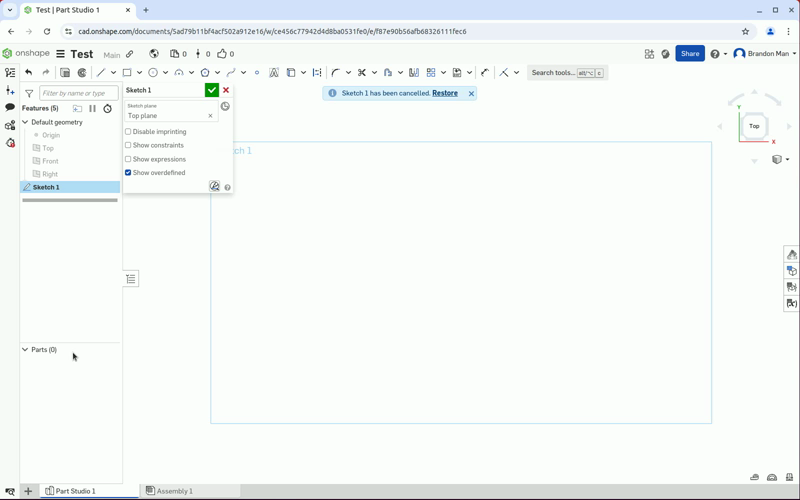
key(y)
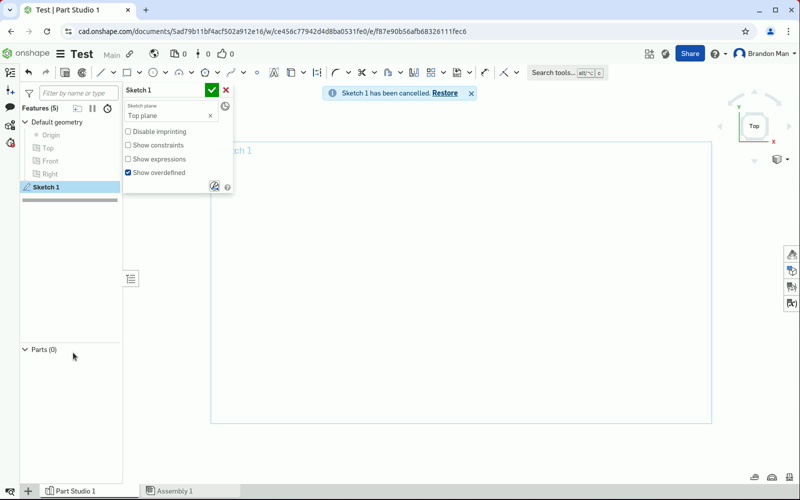
key(l)
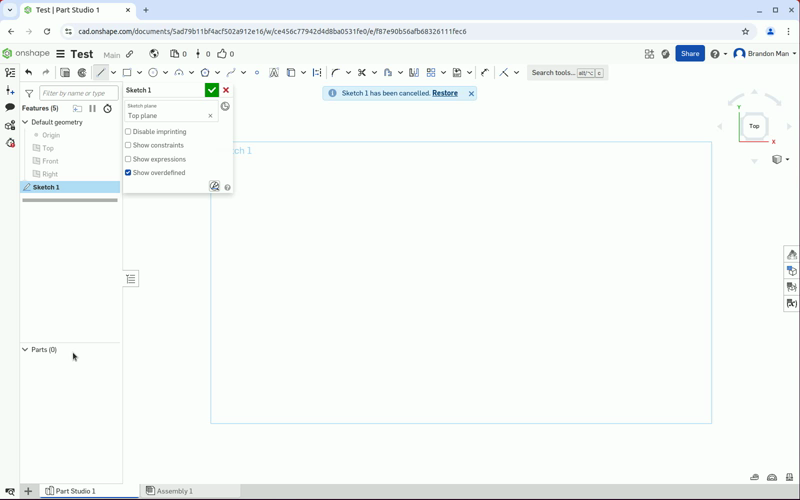
key_down(shift)
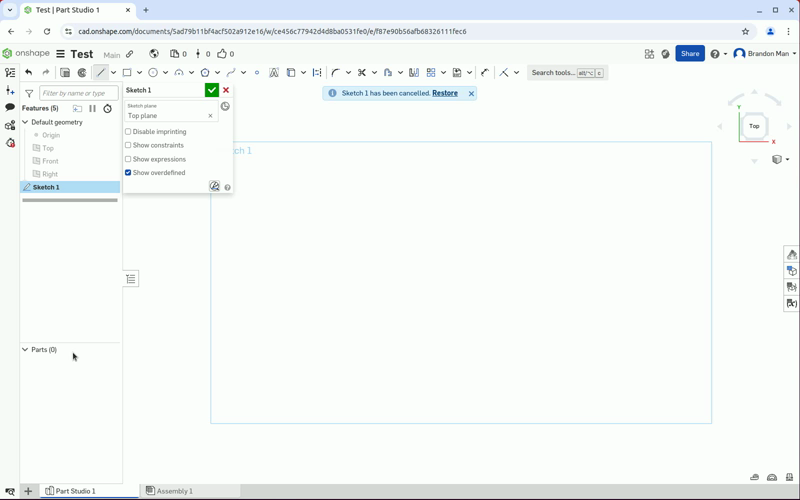
mouse_move(365, 369)
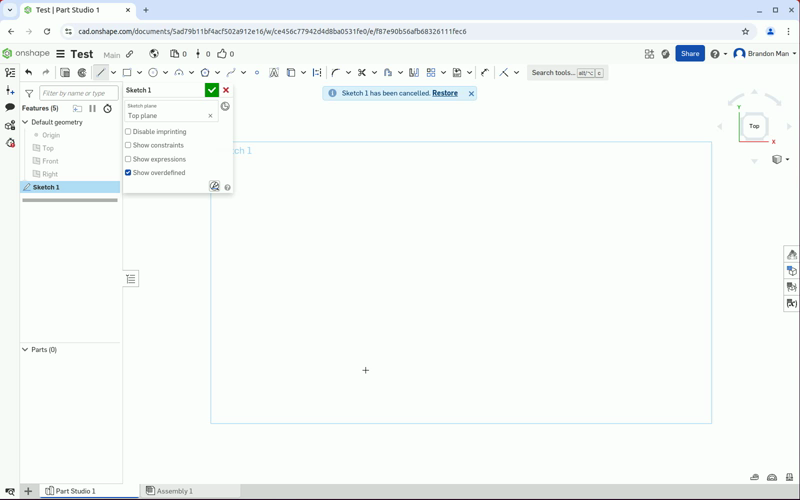
click(365, 369)
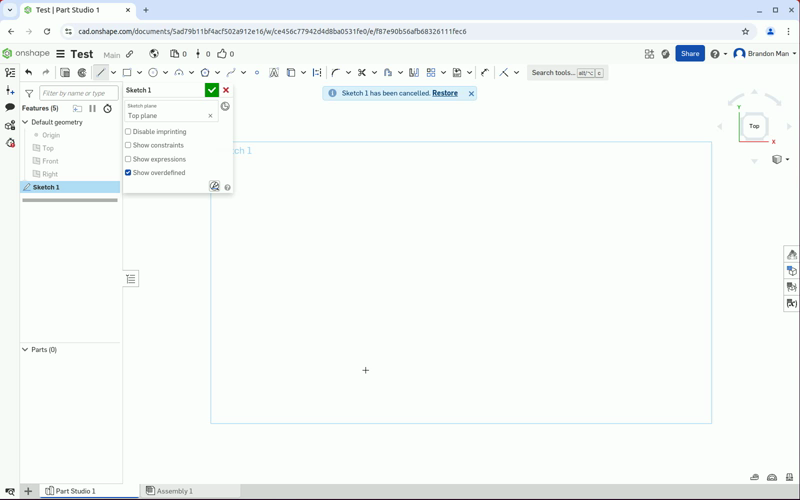
key_up(shift)
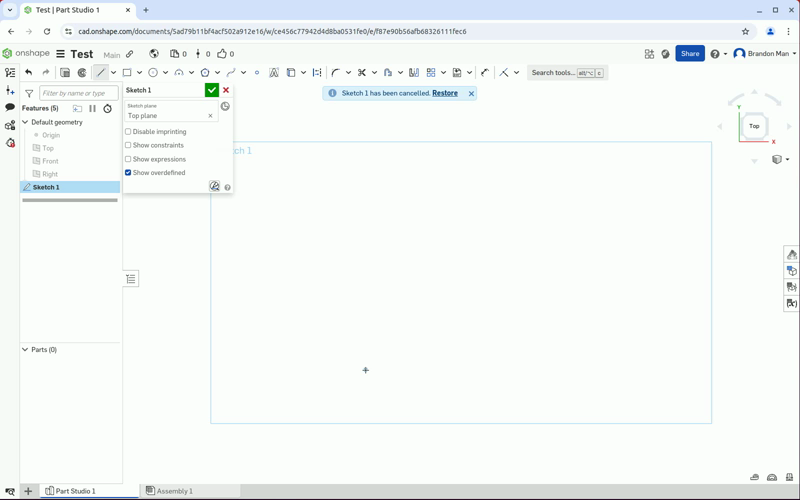
key_down(shift)
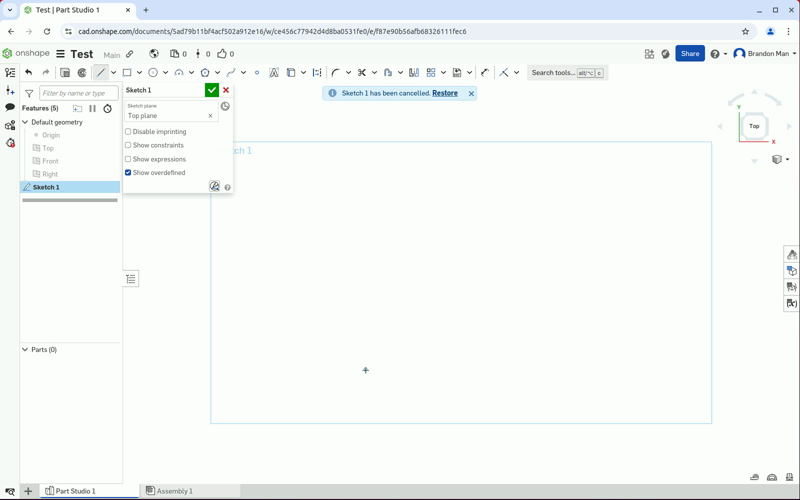
mouse_move(555, 369)
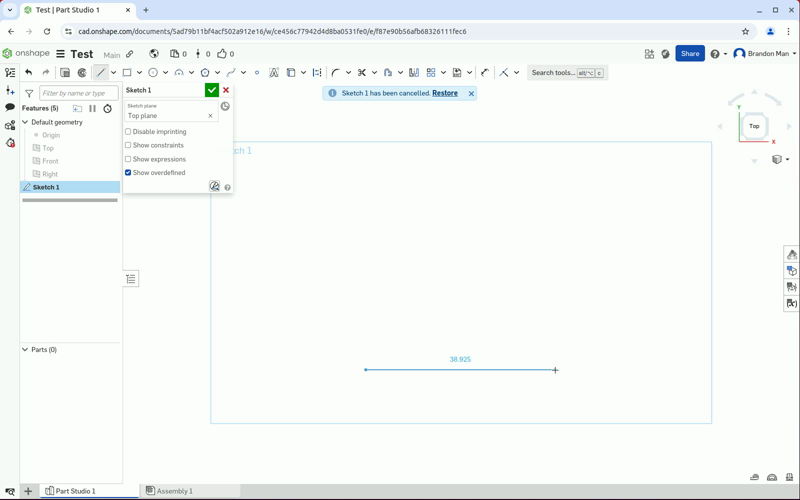
click(555, 369)
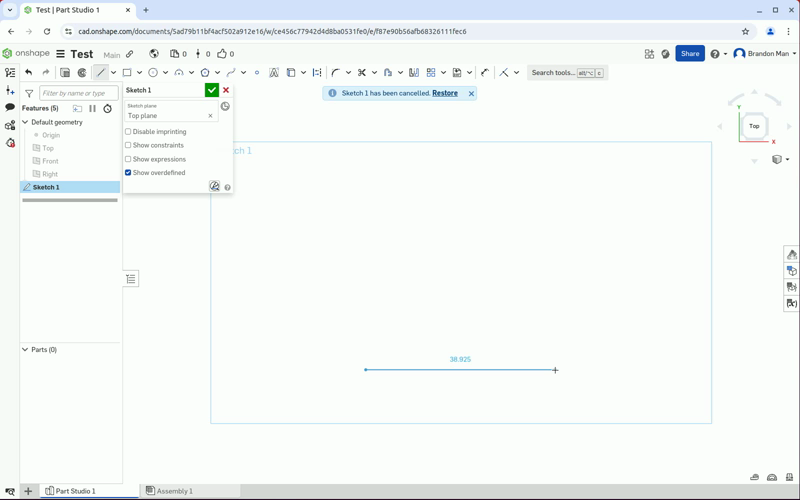
key_up(shift)
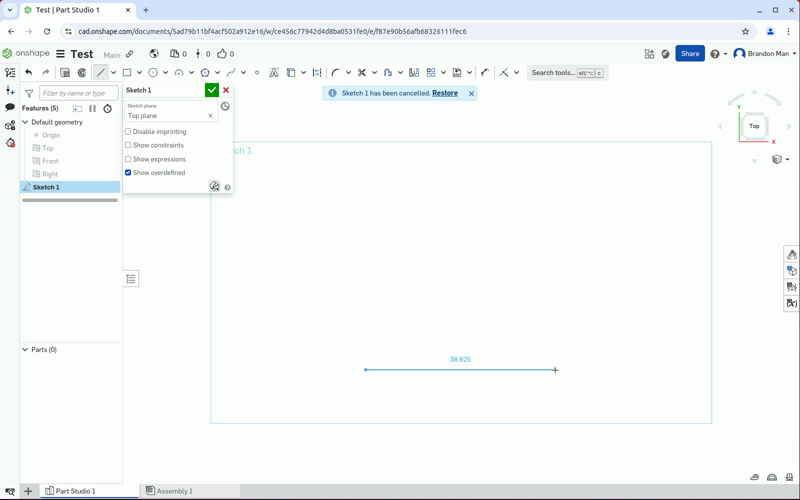
key_down(shift)
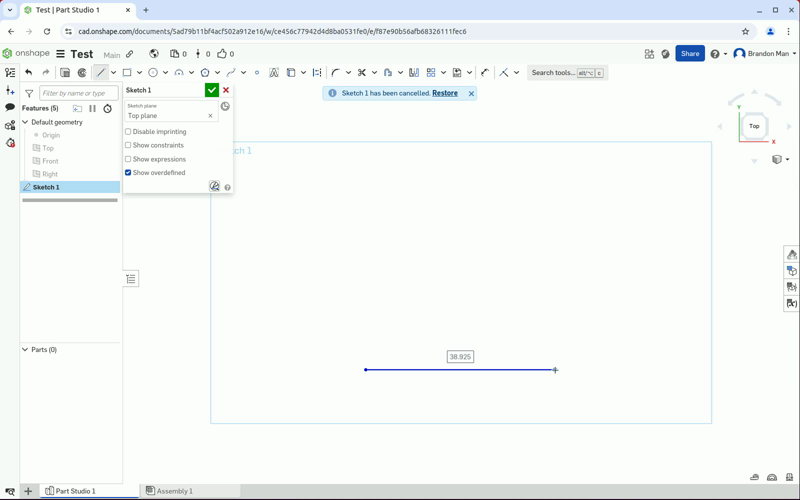
mouse_move(555, 204)
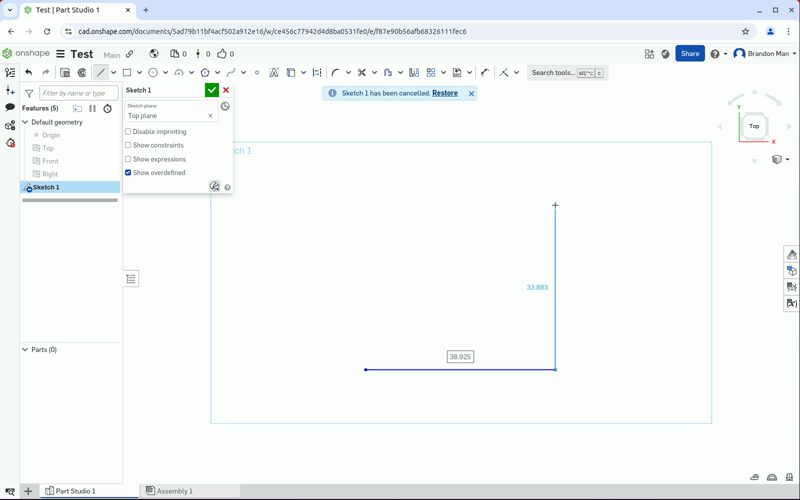
click(555, 204)
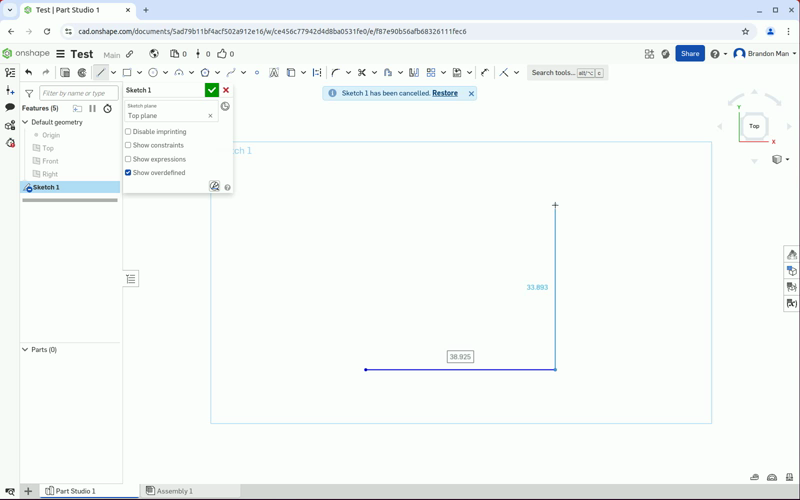
key_up(shift)
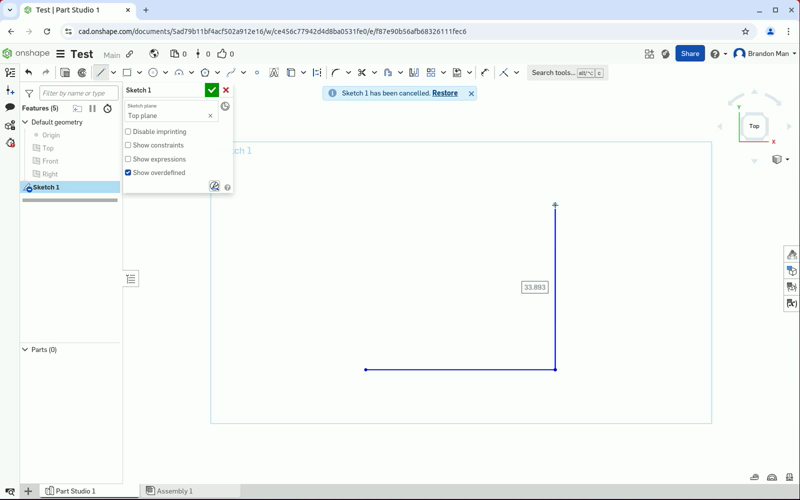
key_down(shift)
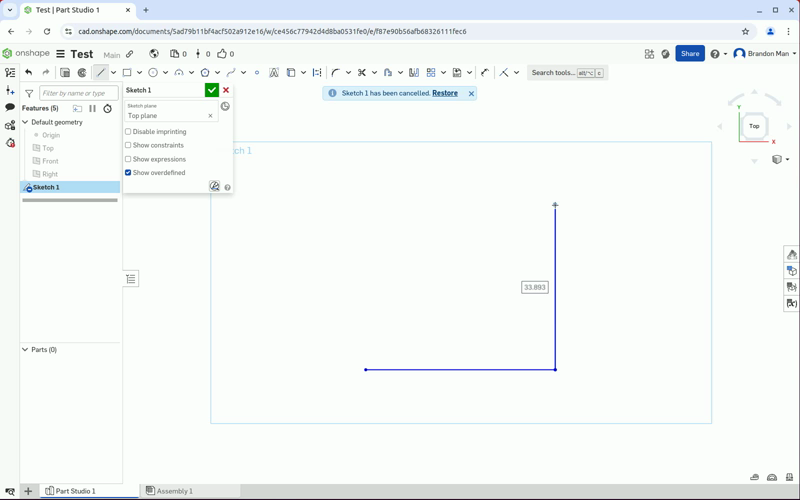
mouse_move(365, 204)
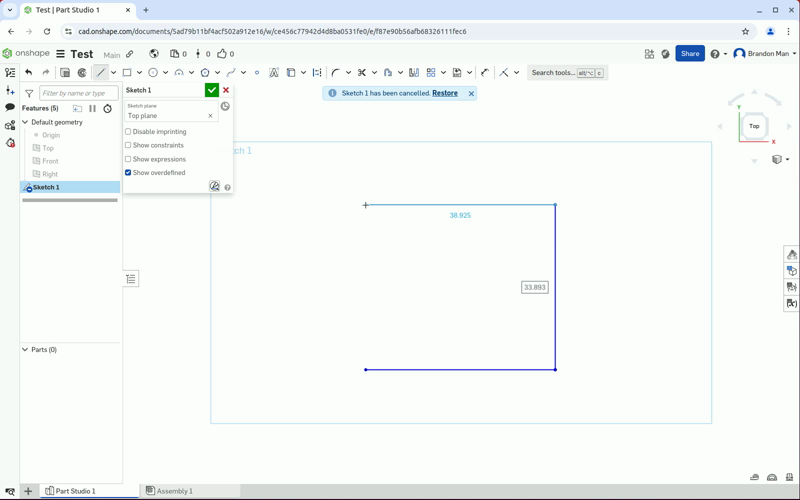
click(365, 204)
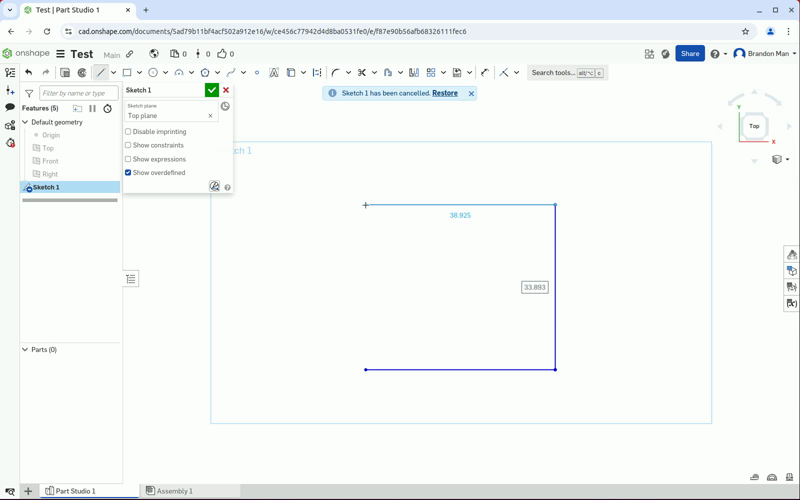
key_up(shift)
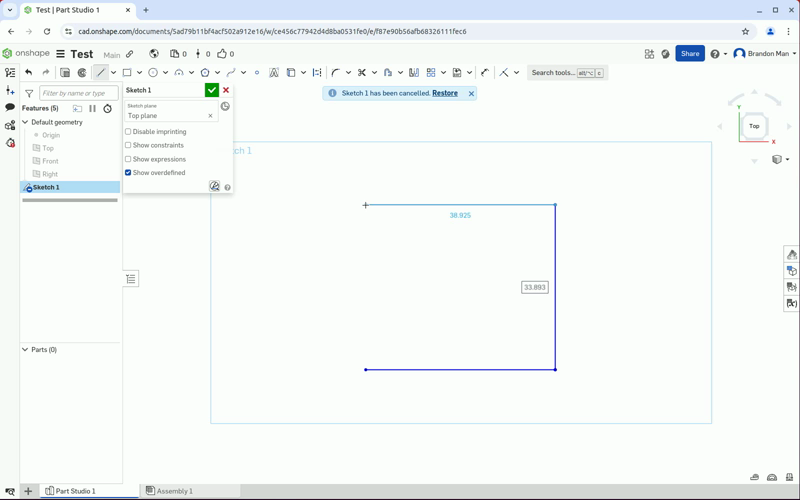
key_down(shift)
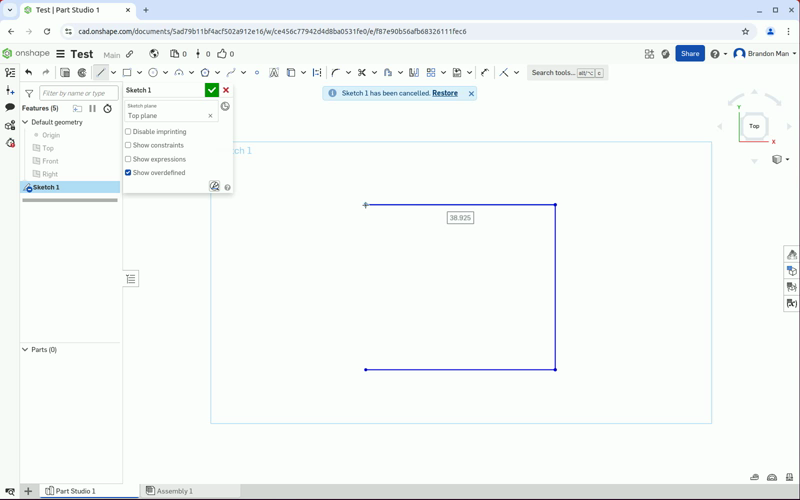
mouse_move(365, 369)
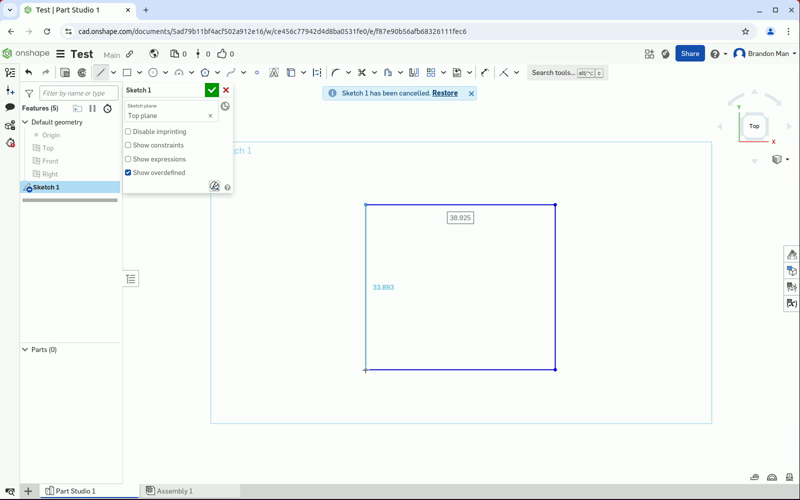
key_up(shift)
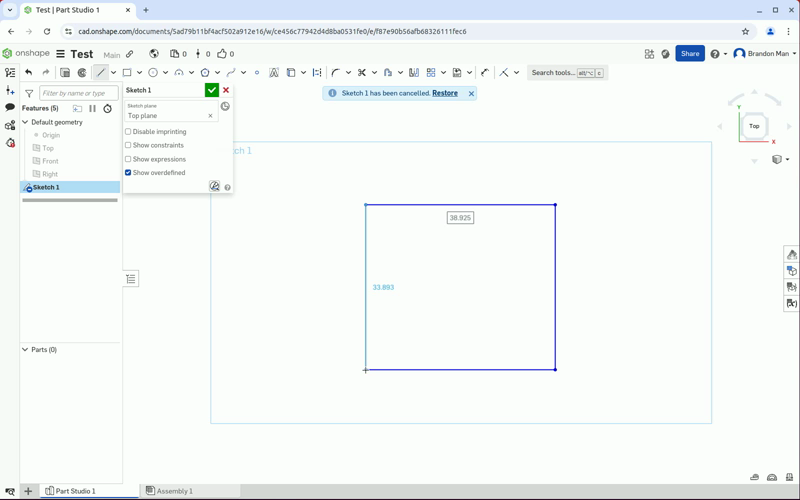
click(365, 369)
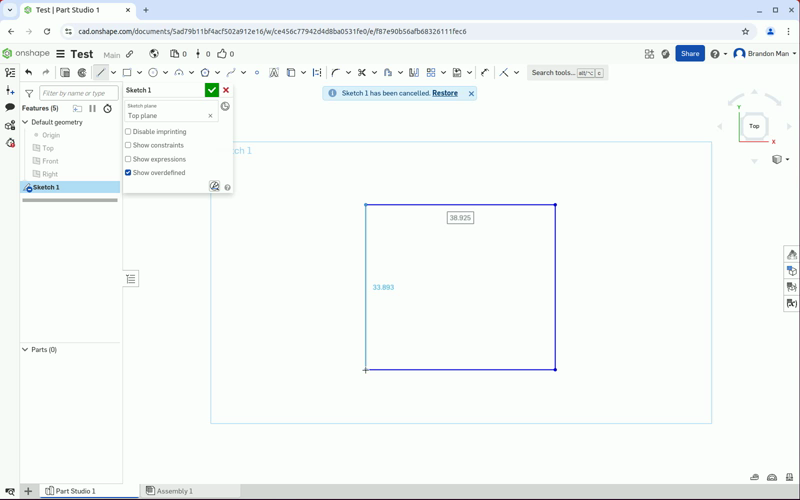
key(esc)
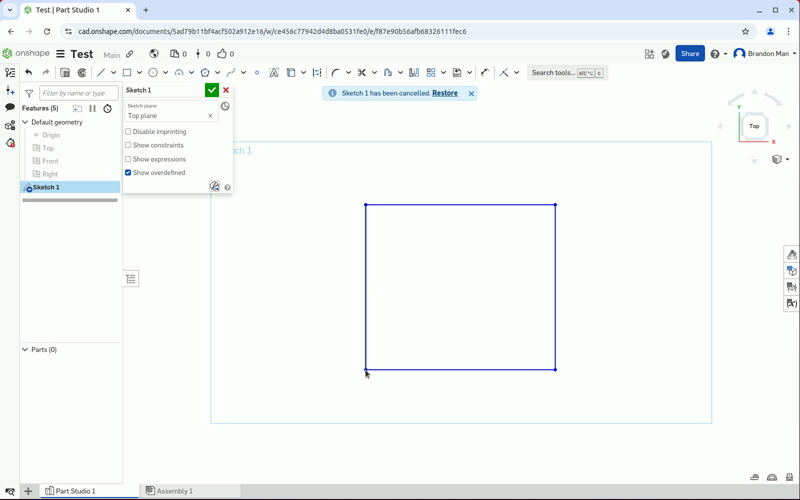
mouse_move(417, 344)
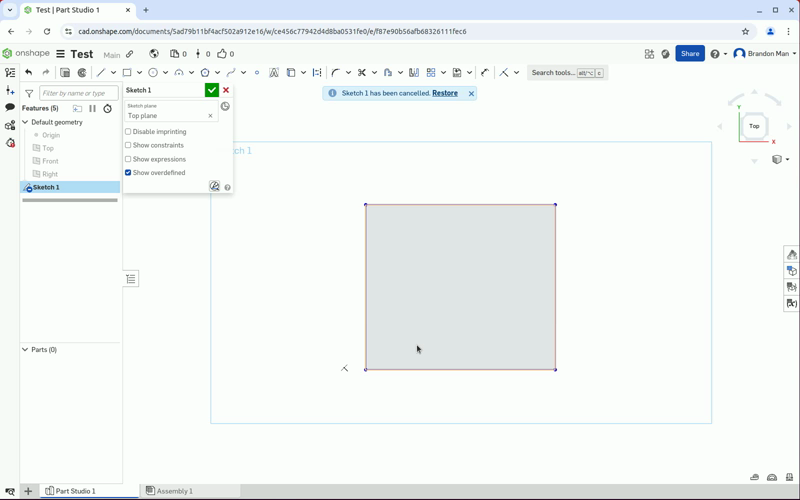
click(417, 344)
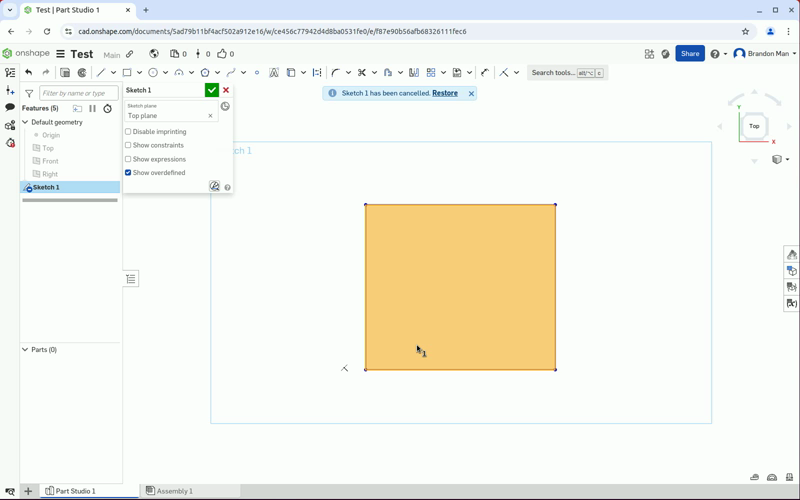
mouse_move(73, 352)
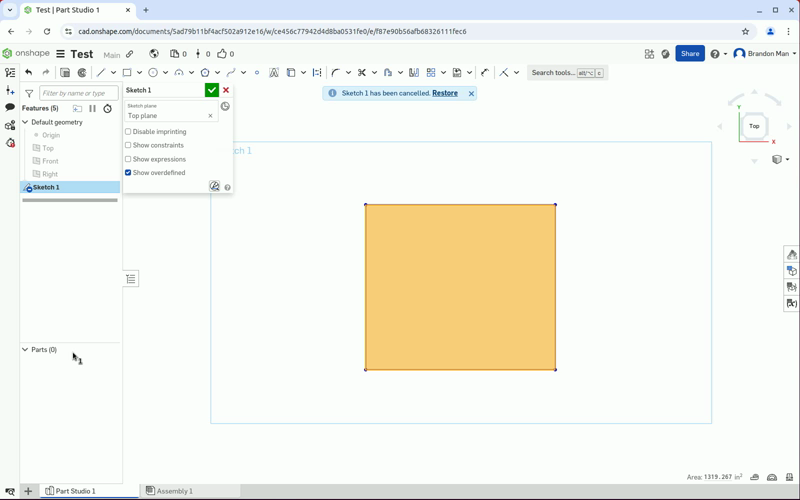
key(shift+y)
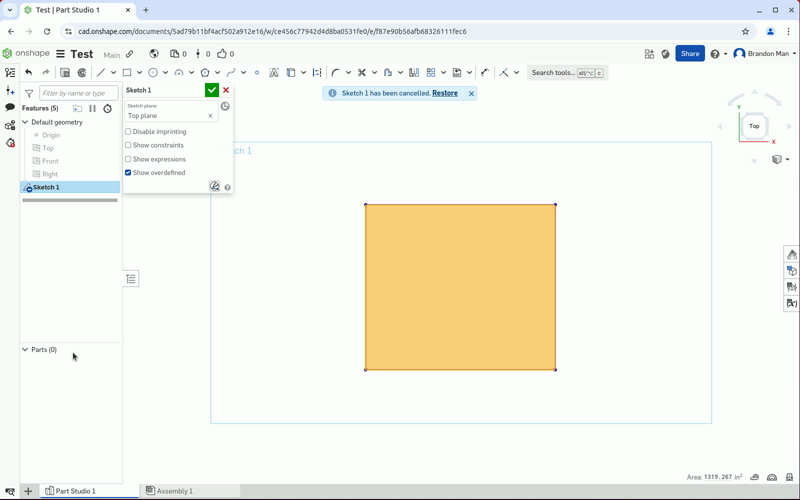
key(shift+e)
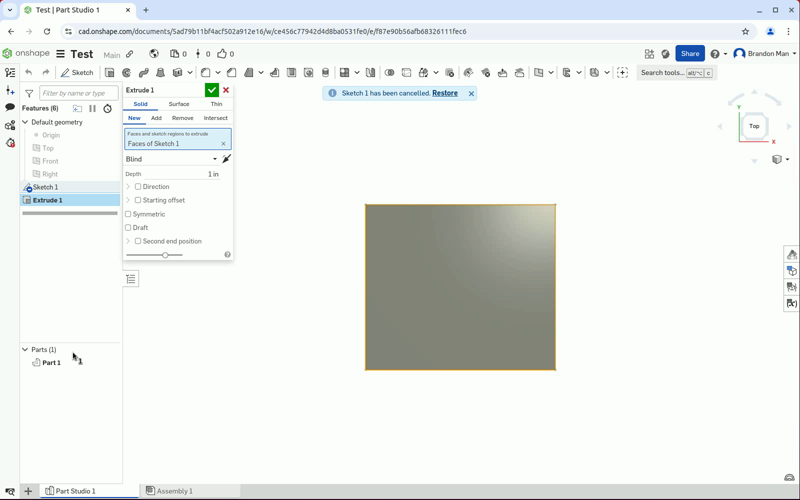
mouse_move(143, 106)
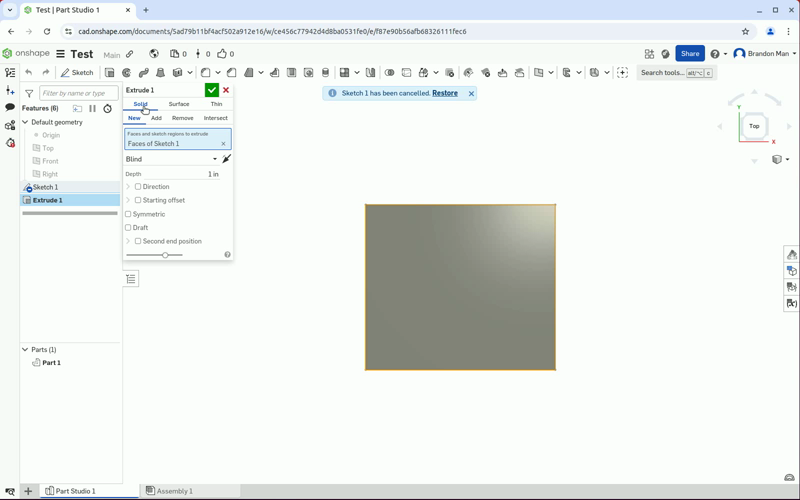
click(143, 106)
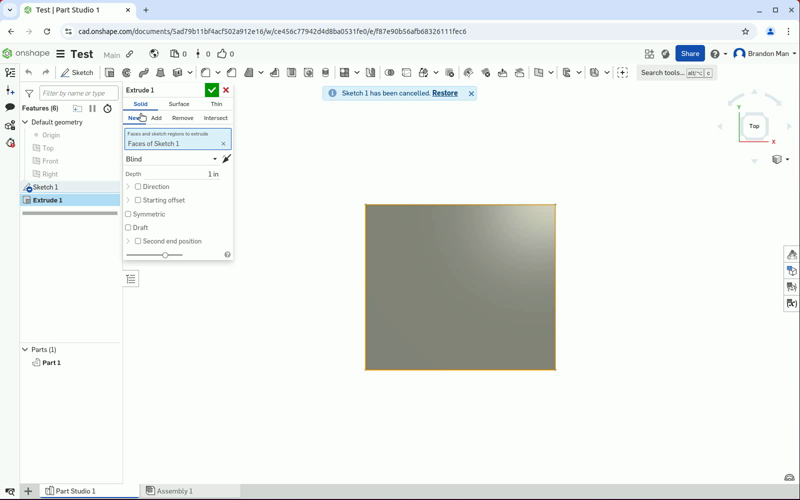
mouse_move(137, 120)
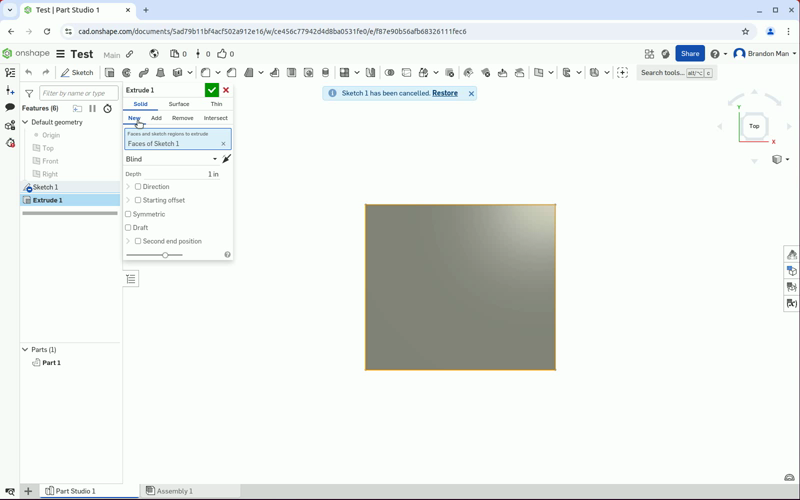
click(137, 120)
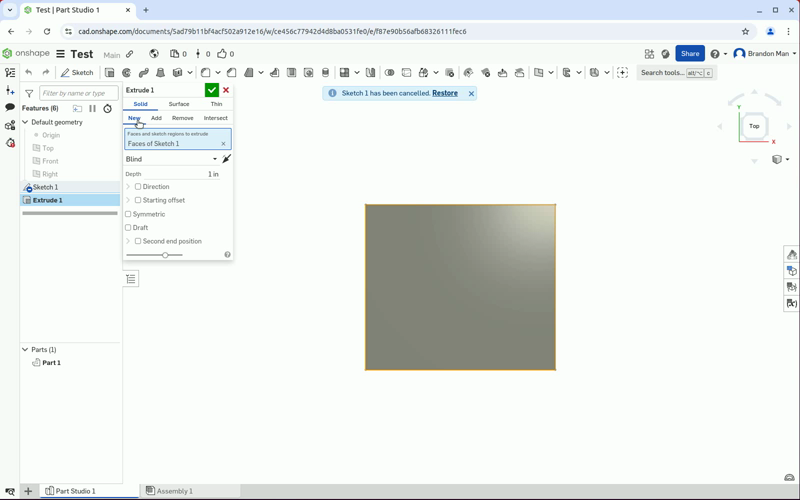
key(tab, 4)
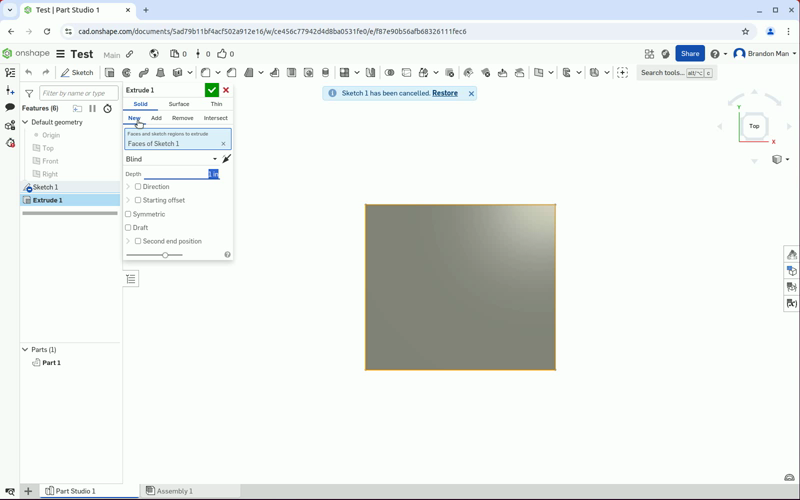
text(23.108)
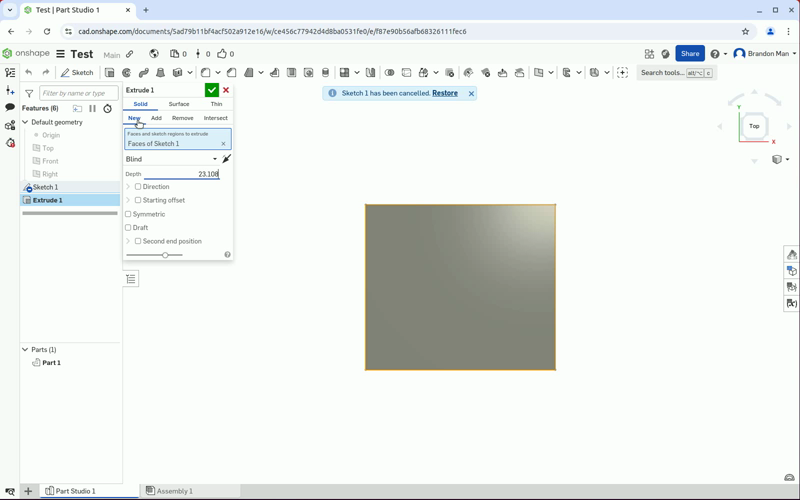
key(enter)
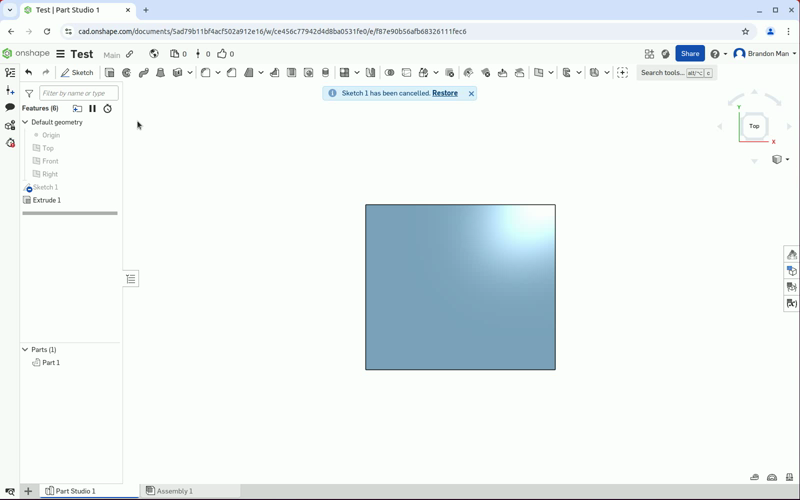
key(shift+h)
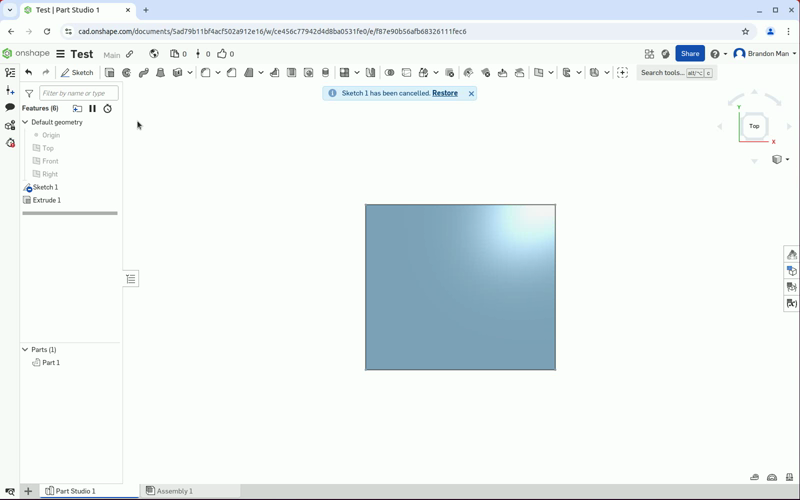
key(shift+h)
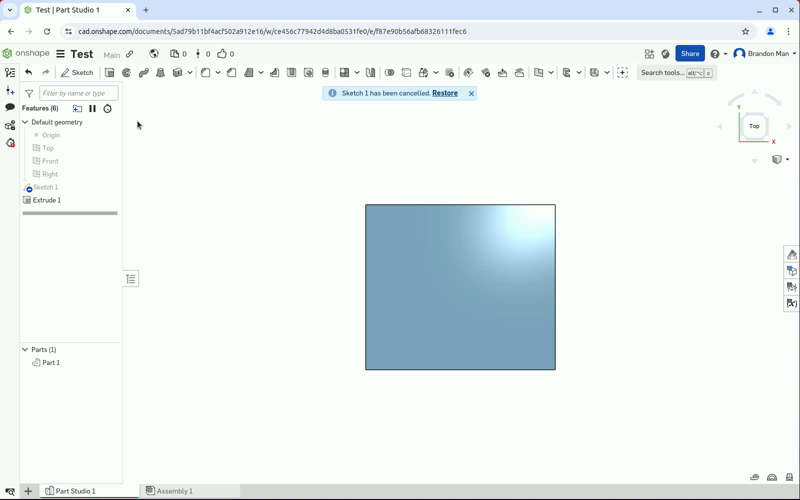
mouse_move(73, 189)
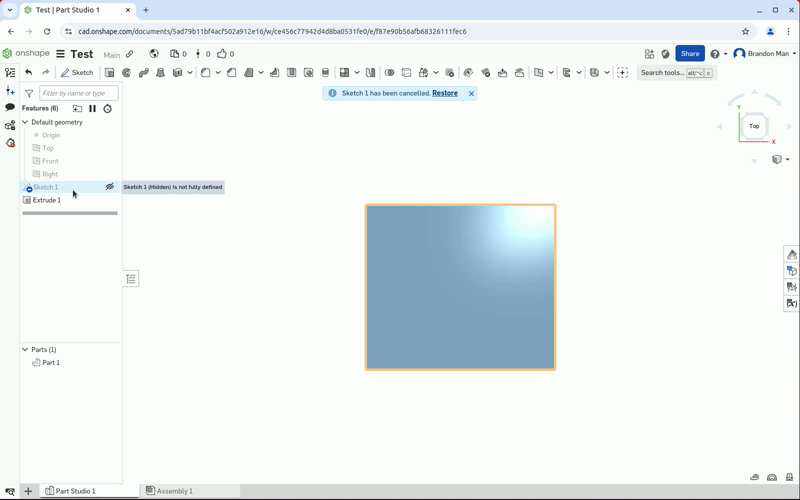
click(73, 189)
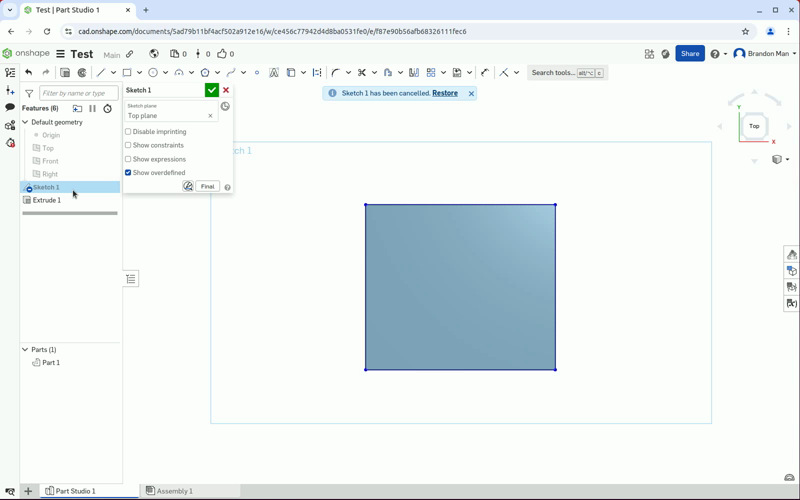
mouse_move(229, 92)
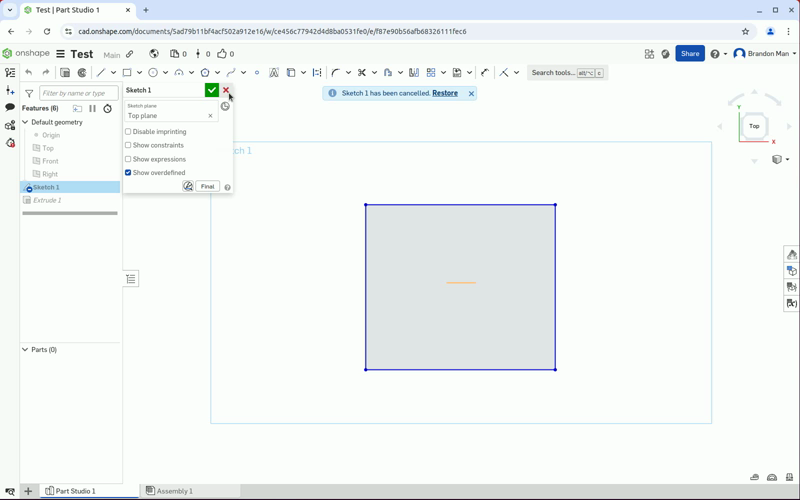
click(229, 92)
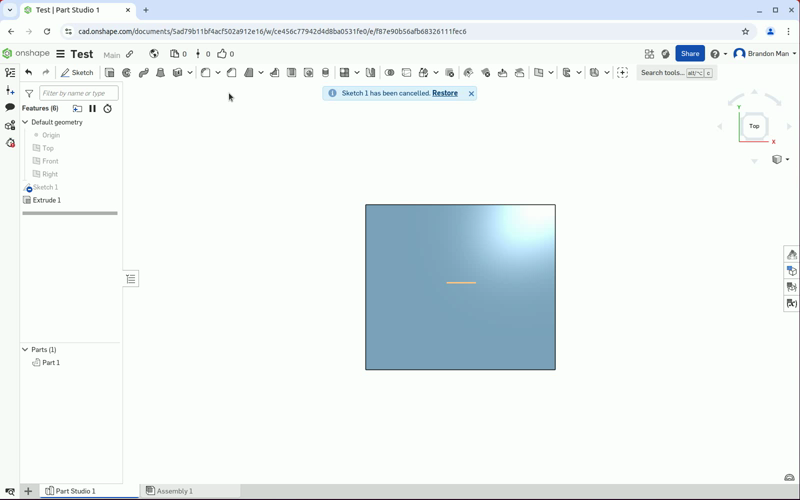
mouse_move(73, 352)
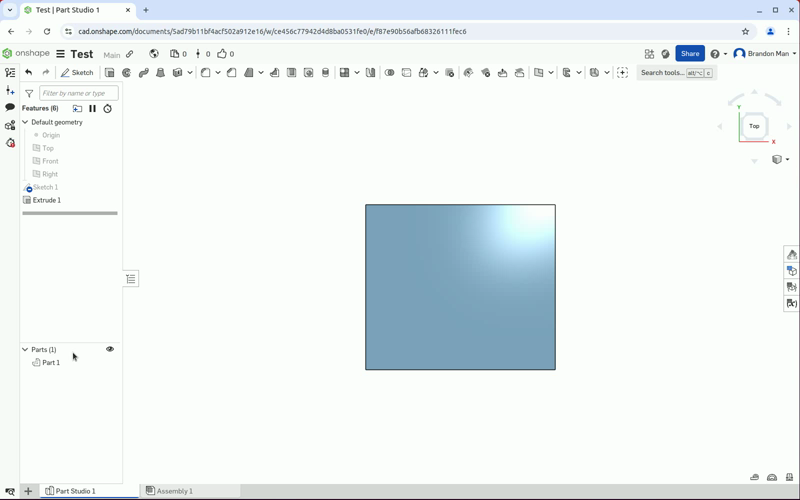
key(y)
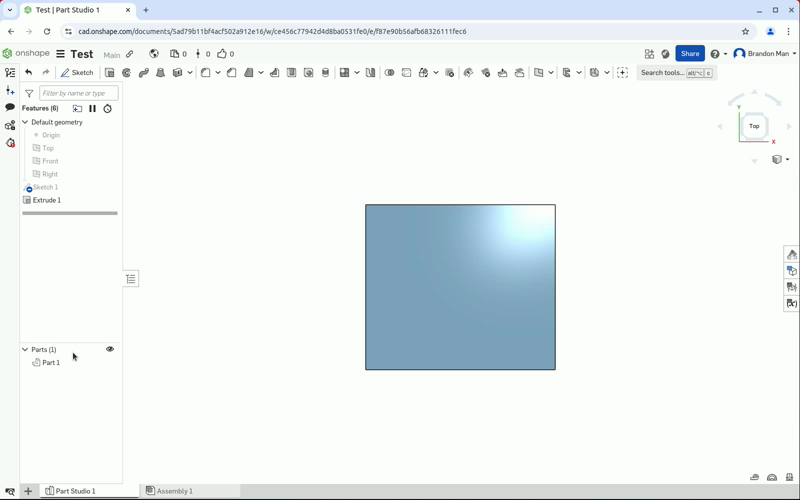
key(shift+p)
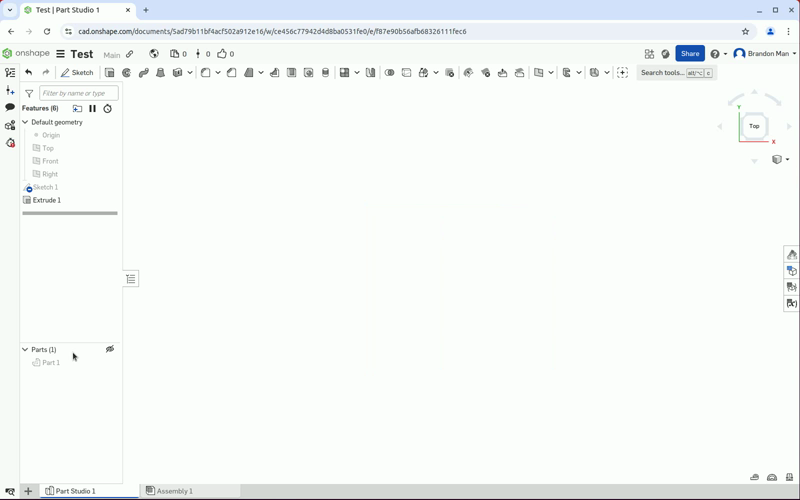
key(space)
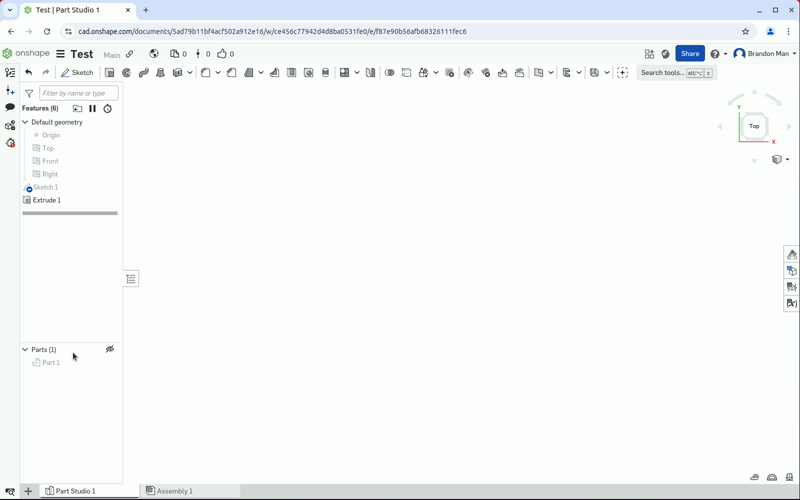
key_down(shift)
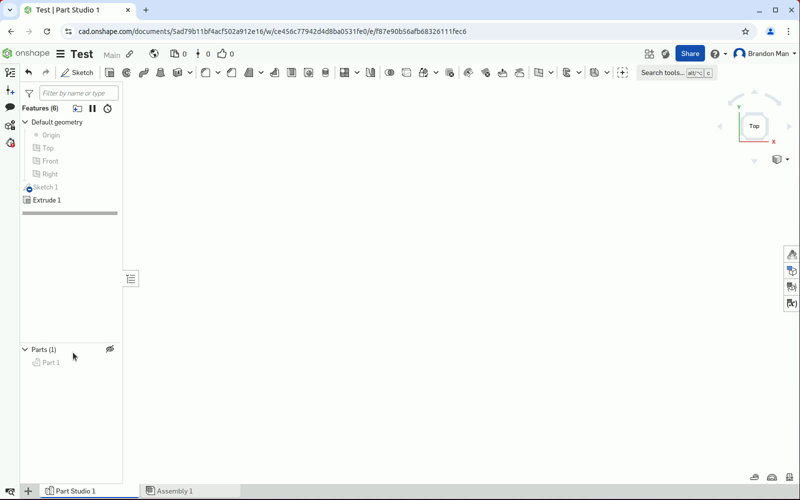
key(up)
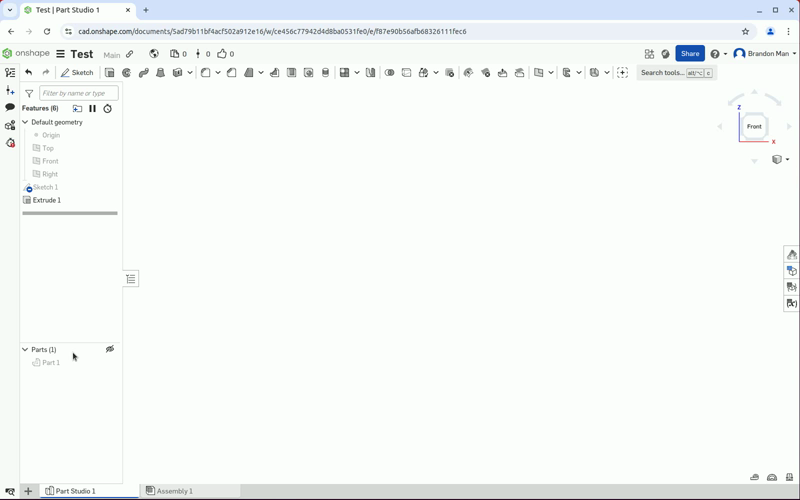
key_up(shift)
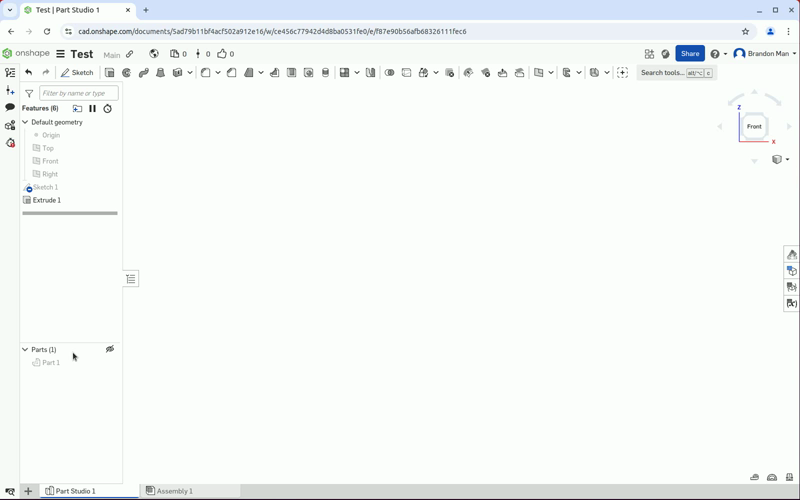
mouse_move(73, 352)
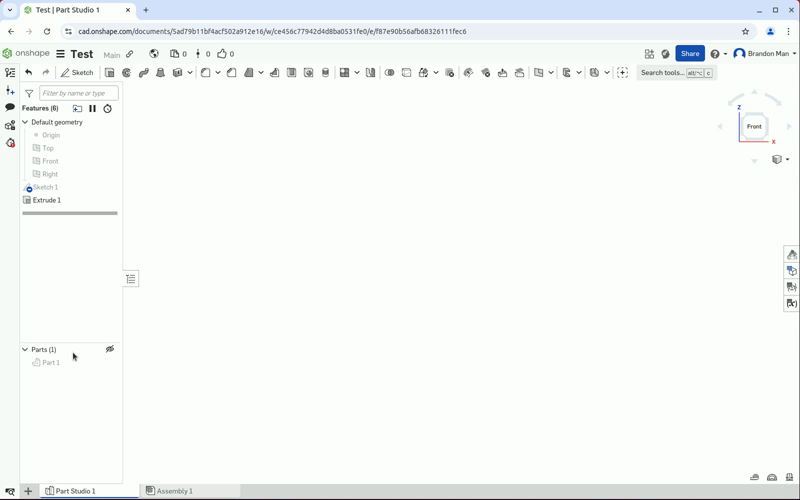
key(shift+y)
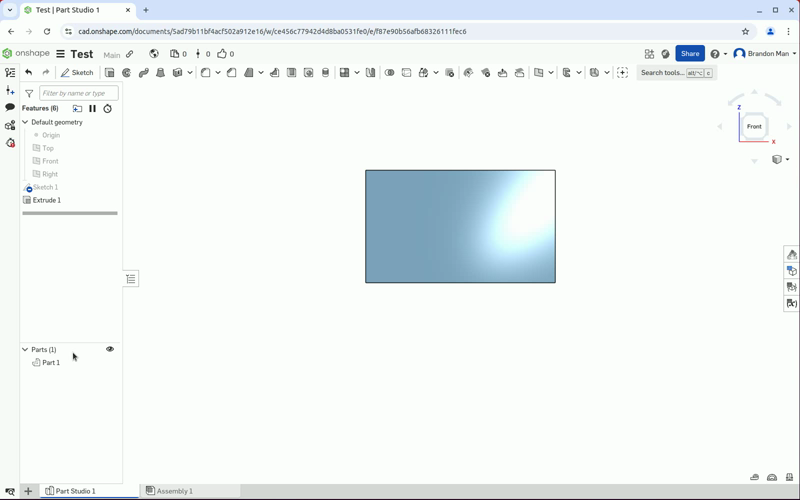
mouse_move(541, 75)
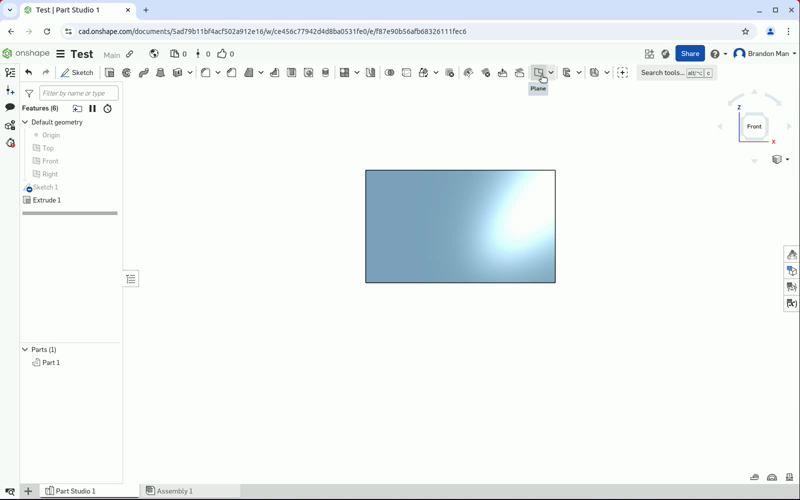
click(541, 75)
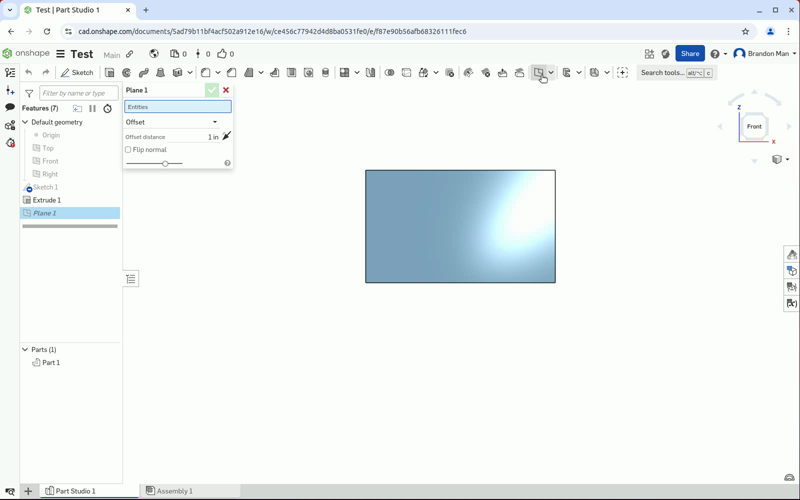
mouse_move(73, 163)
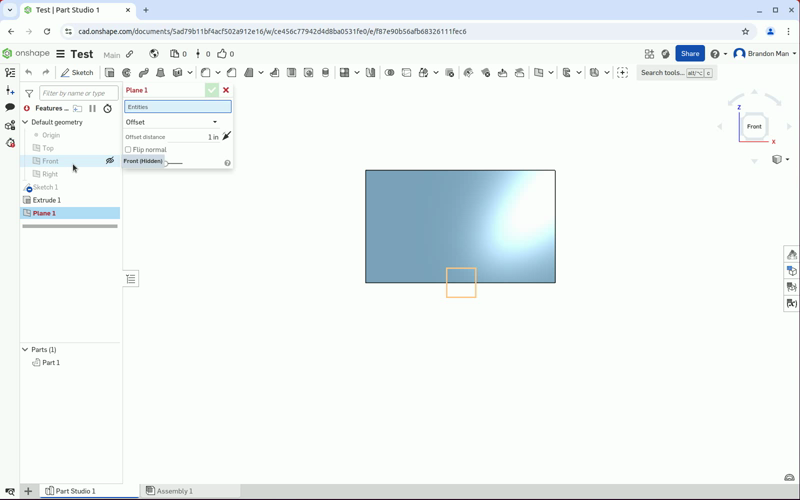
click(73, 163)
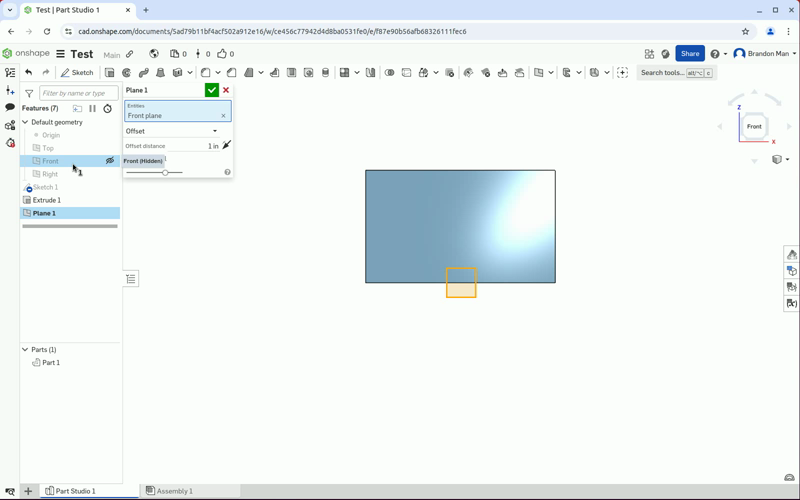
key(tab, 2)
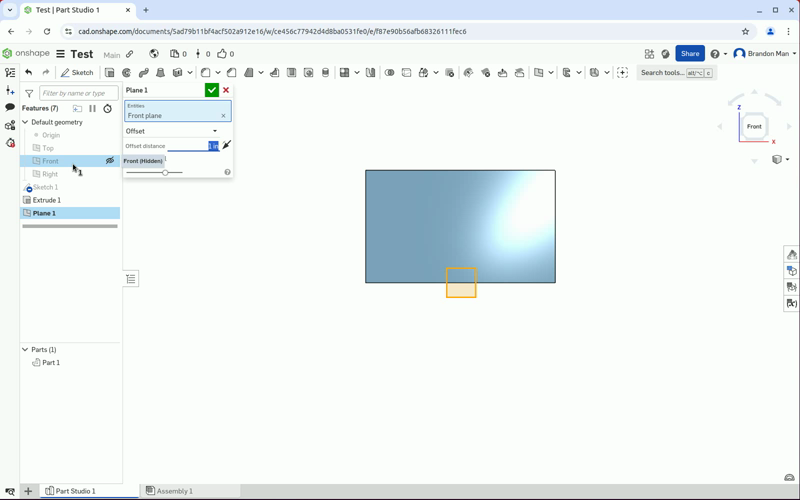
text(17.809)
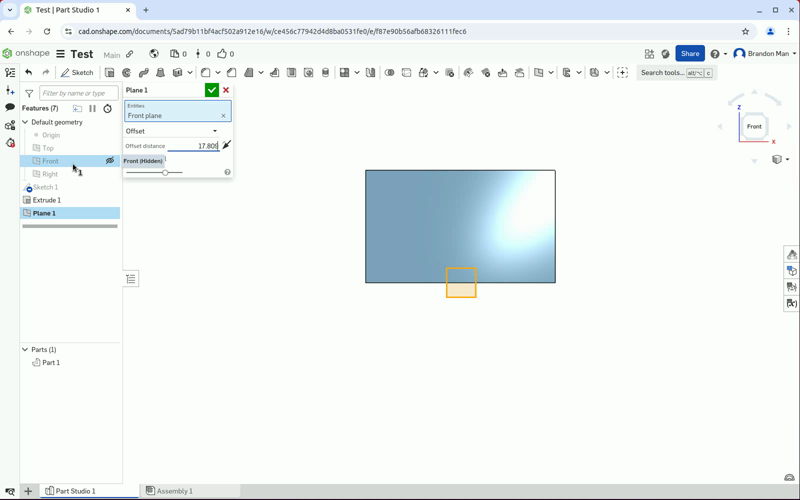
key(enter, 2)
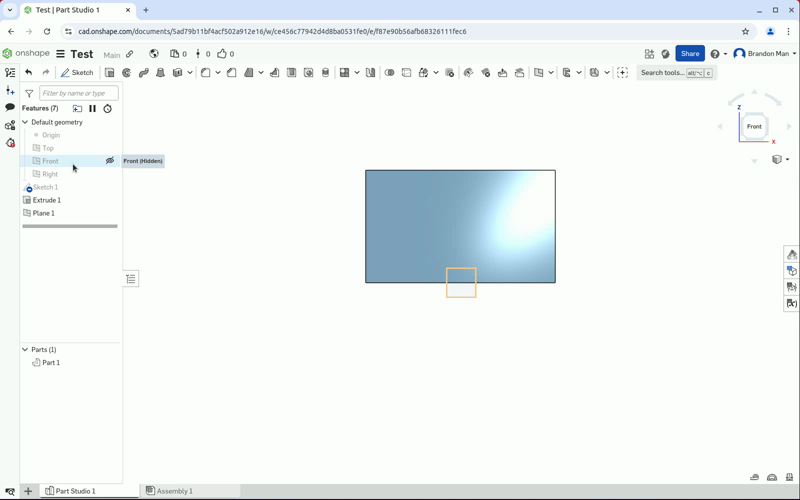
key(shift+s)
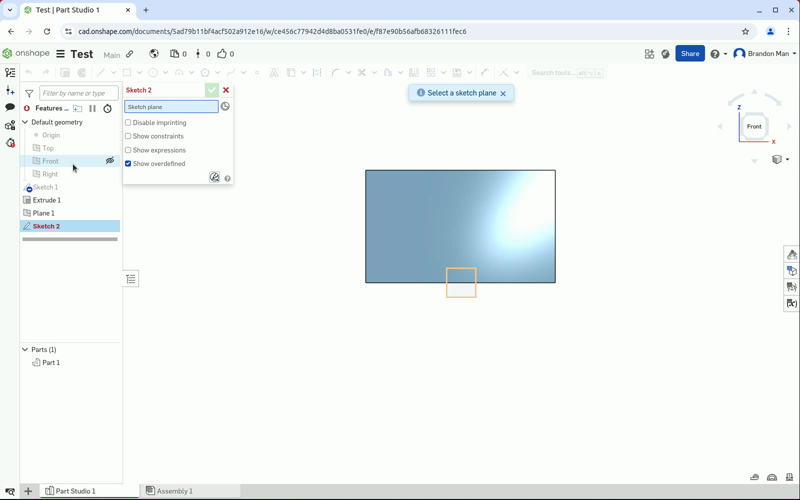
mouse_move(73, 215)
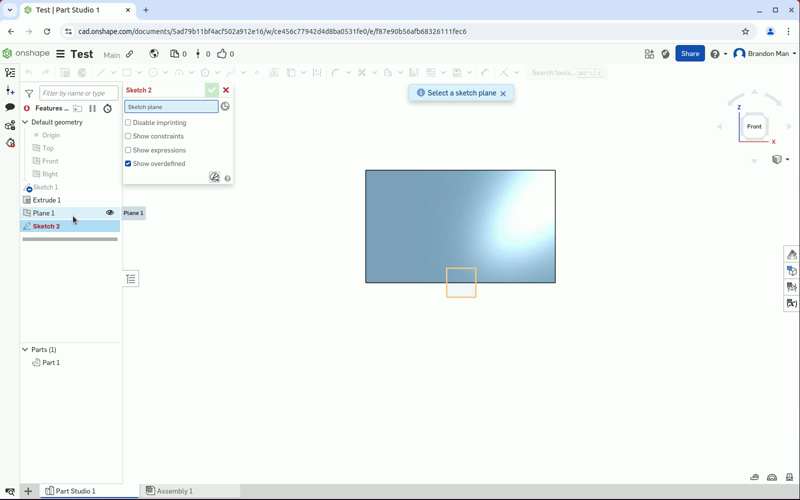
click(73, 215)
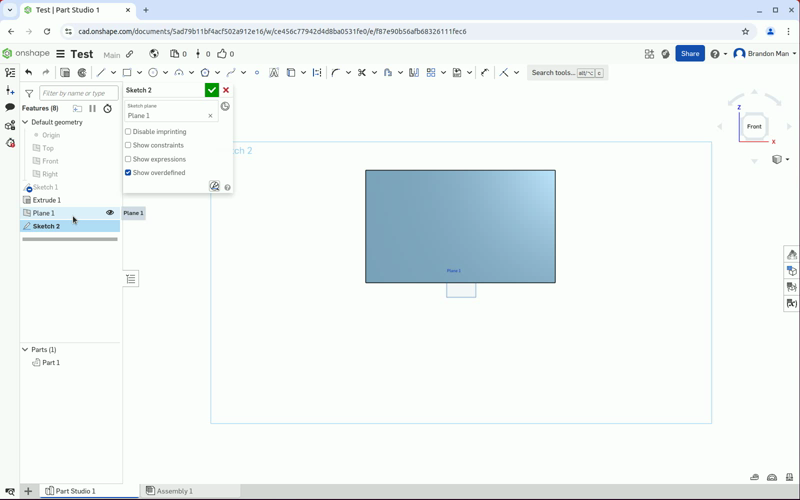
mouse_move(73, 352)
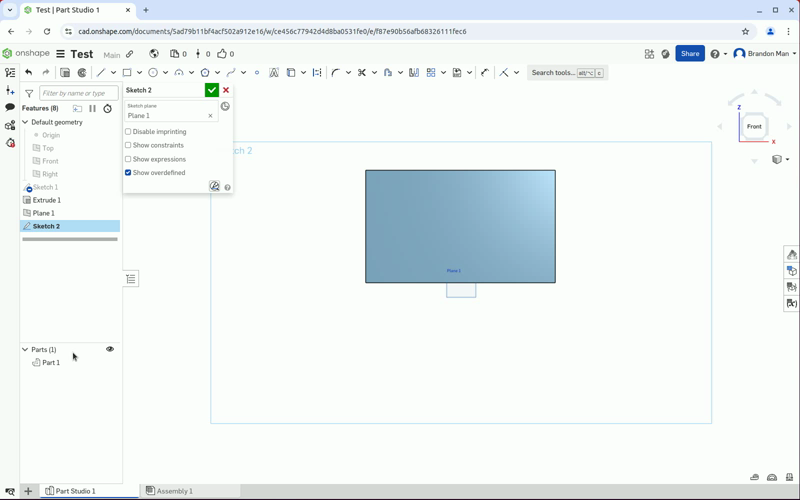
key(y)
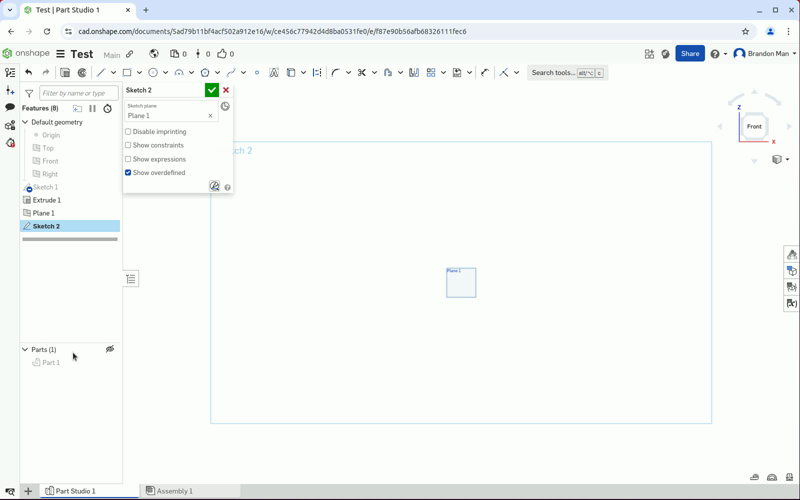
key(l)
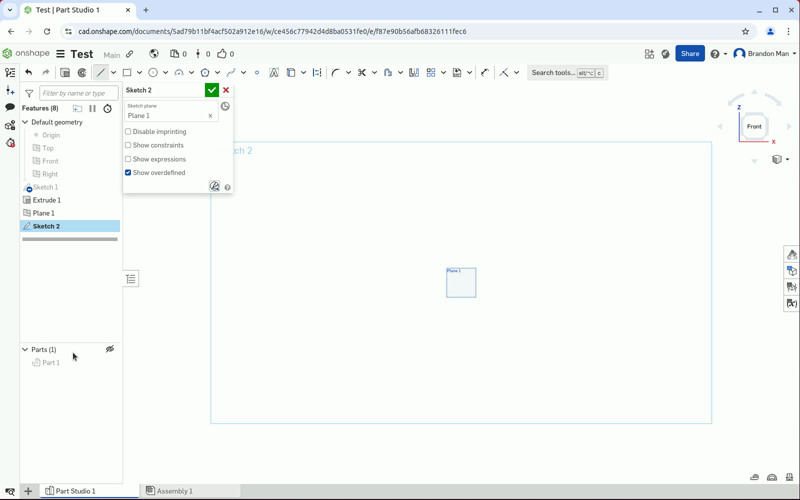
key_down(shift)
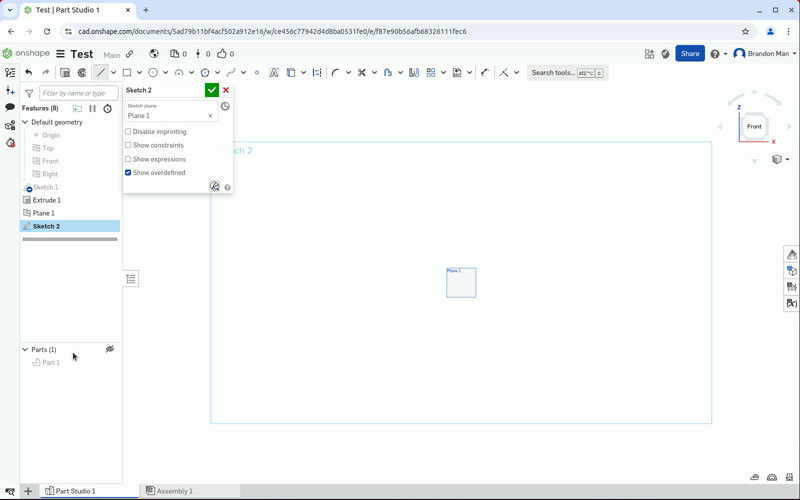
mouse_move(375, 276)
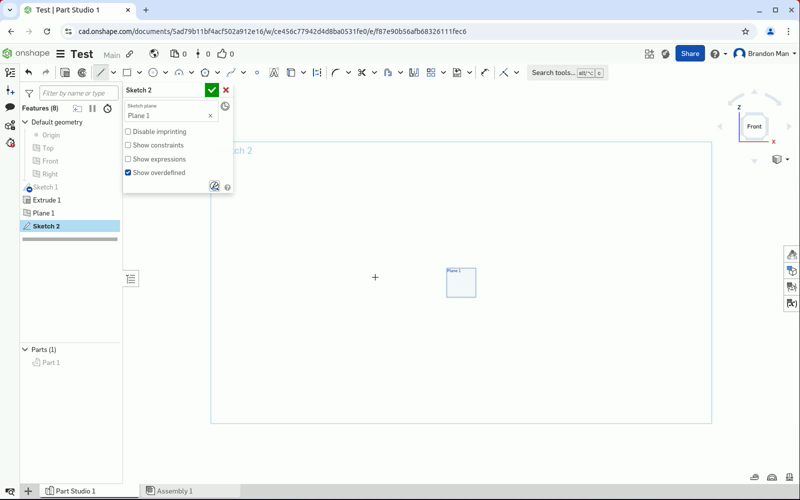
click(375, 276)
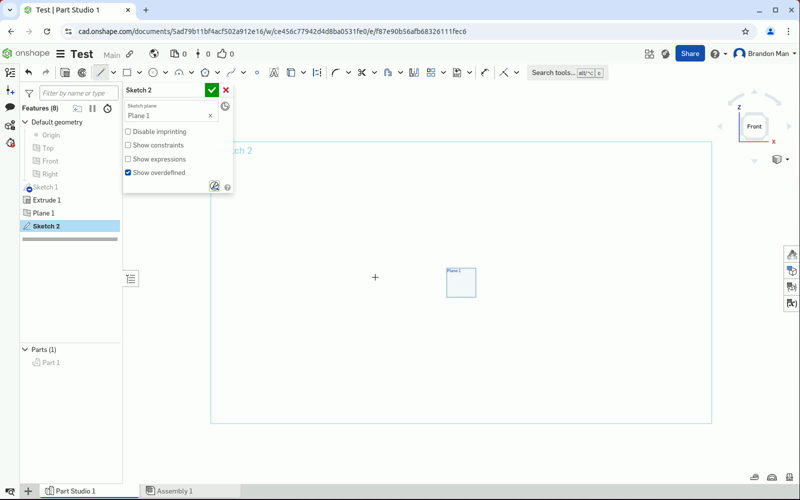
key_up(shift)
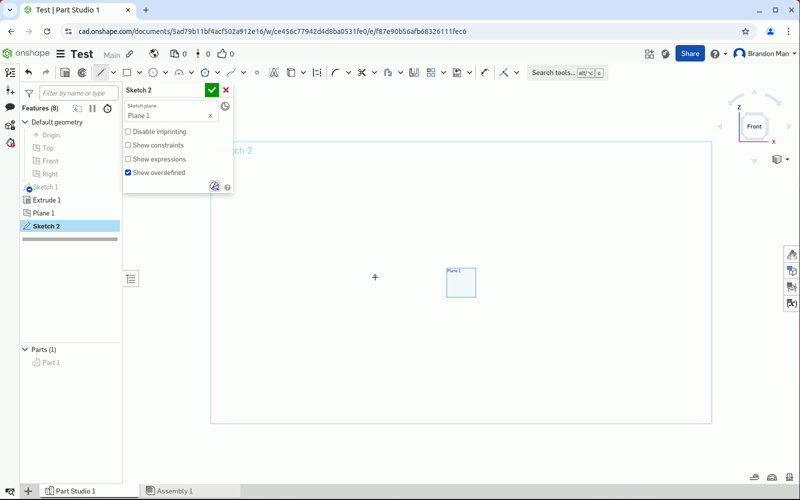
key_down(shift)
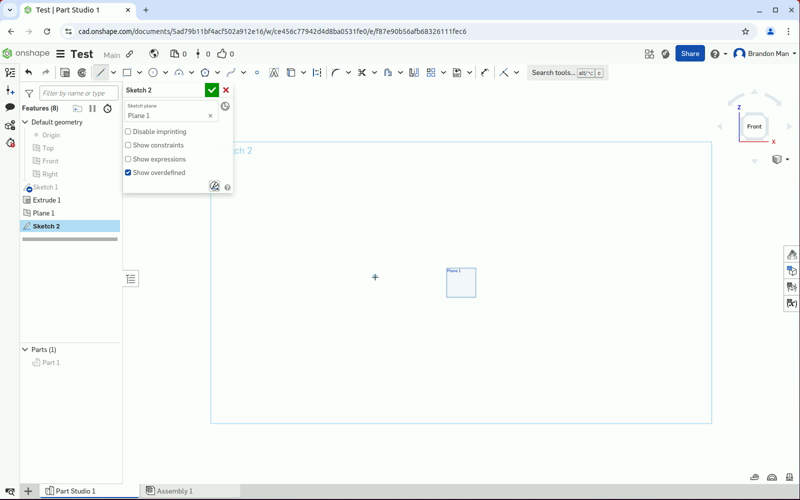
mouse_move(545, 277)
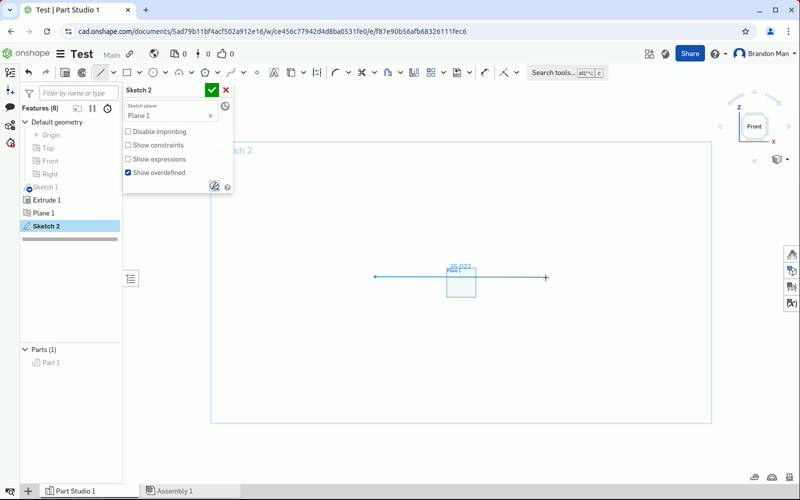
click(545, 277)
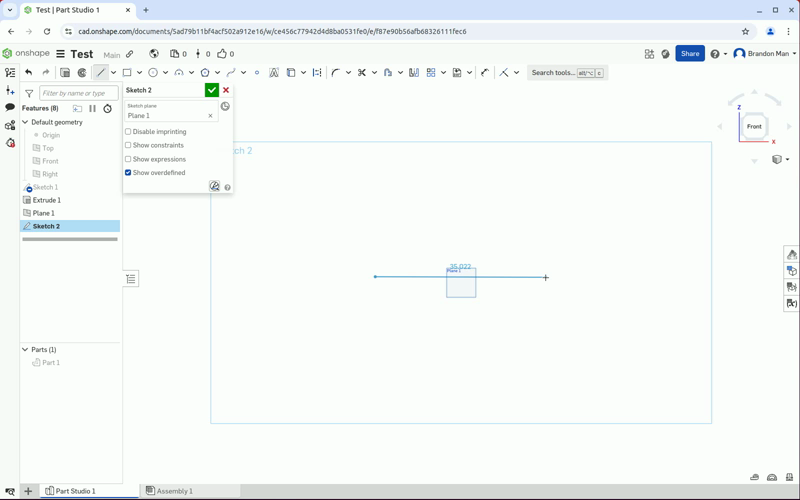
key_up(shift)
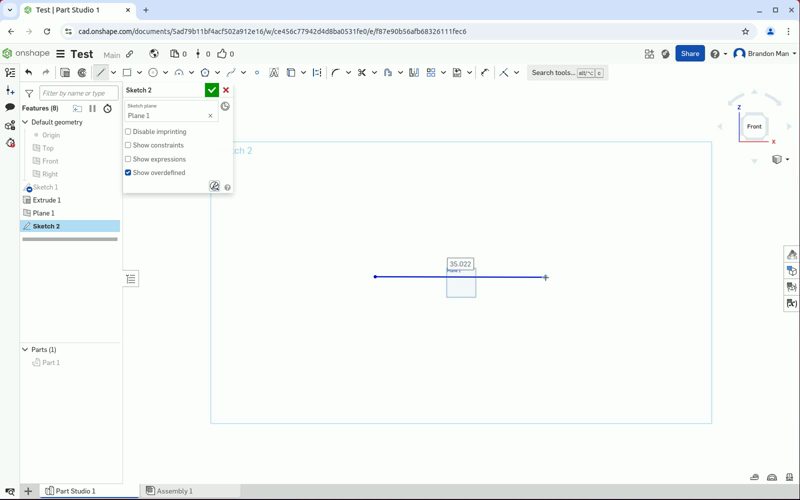
key_down(shift)
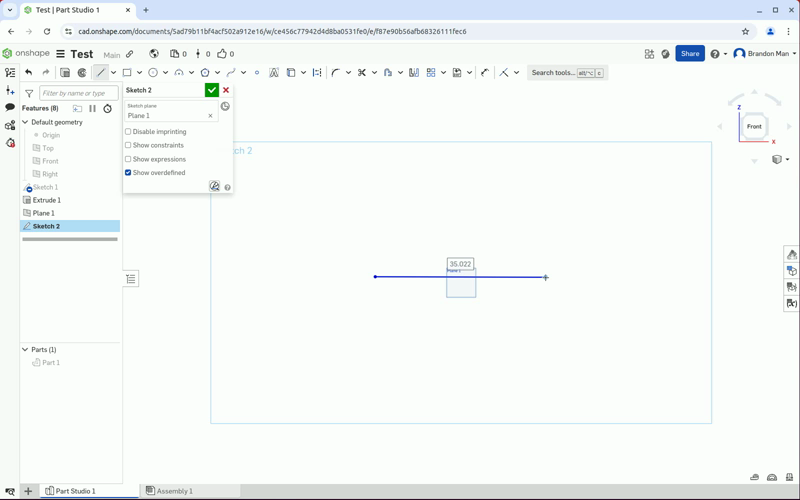
mouse_move(545, 176)
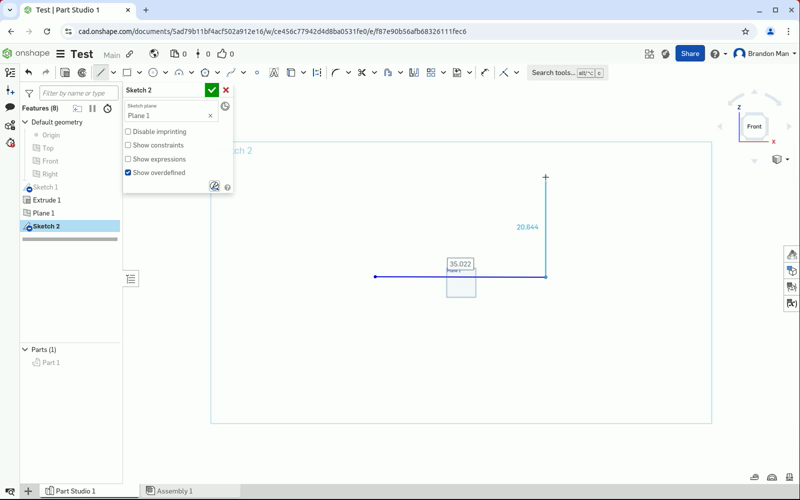
click(545, 176)
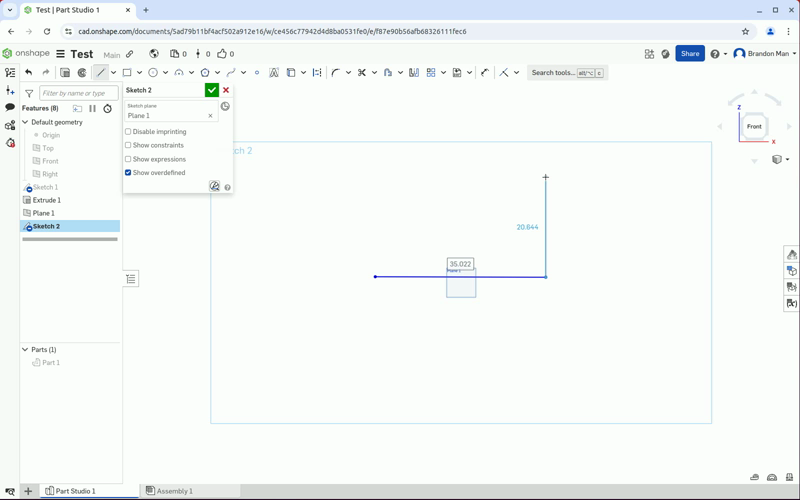
key_up(shift)
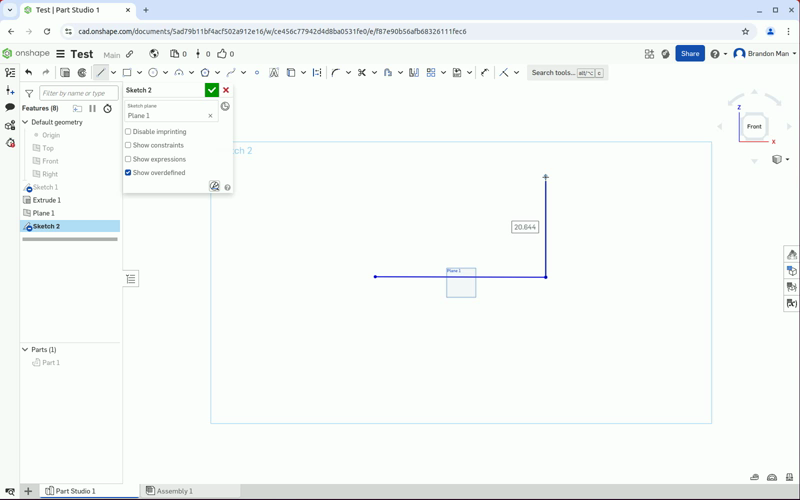
key_down(shift)
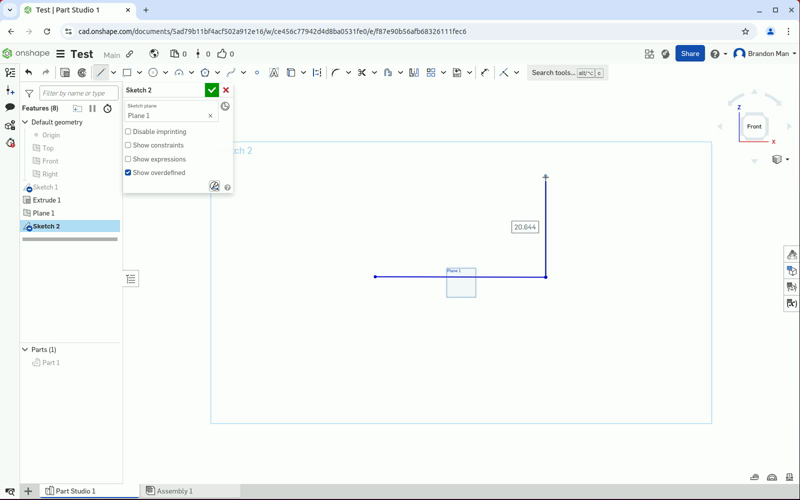
mouse_move(375, 176)
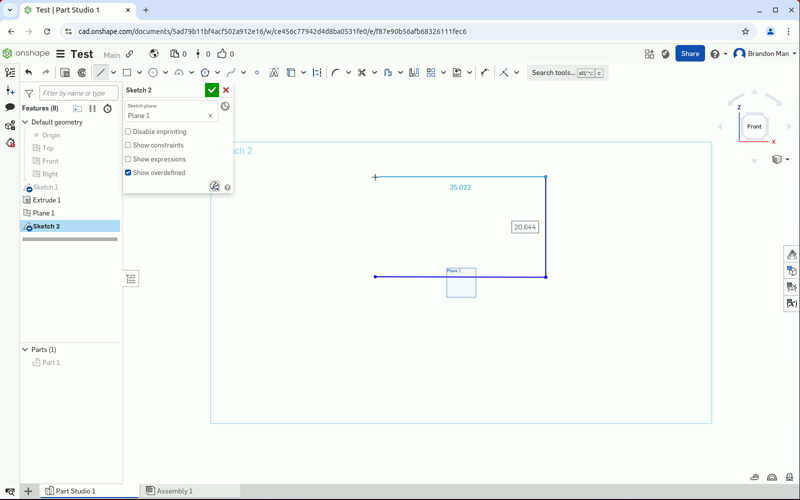
click(375, 176)
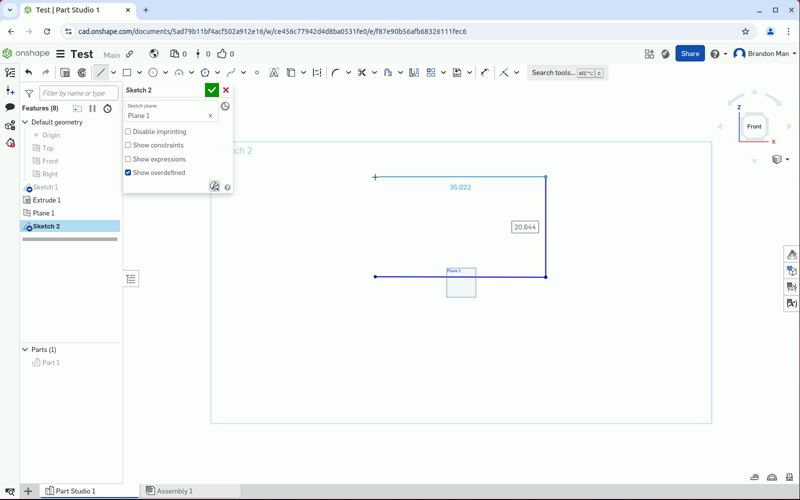
key_up(shift)
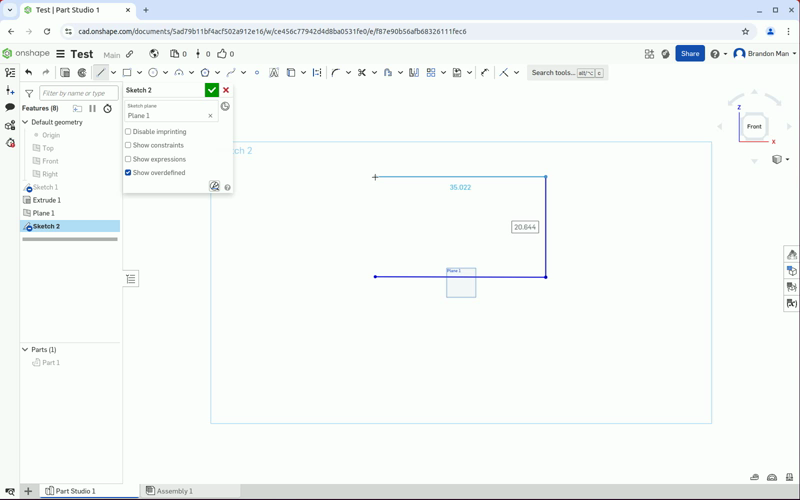
key_down(shift)
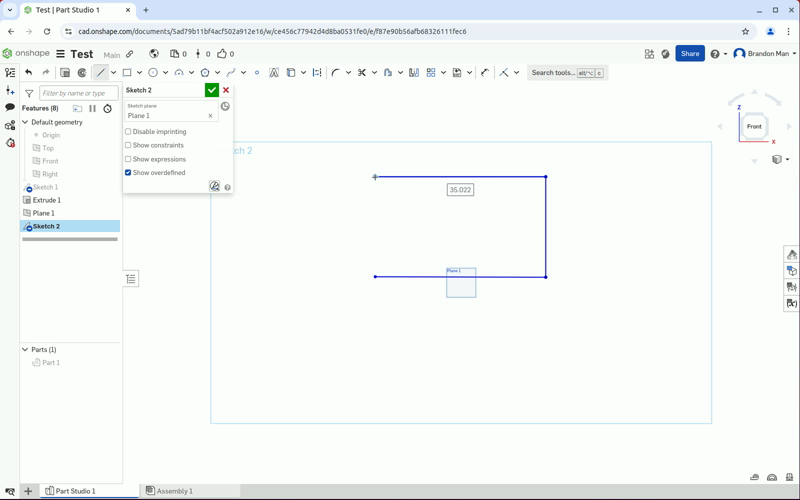
mouse_move(375, 276)
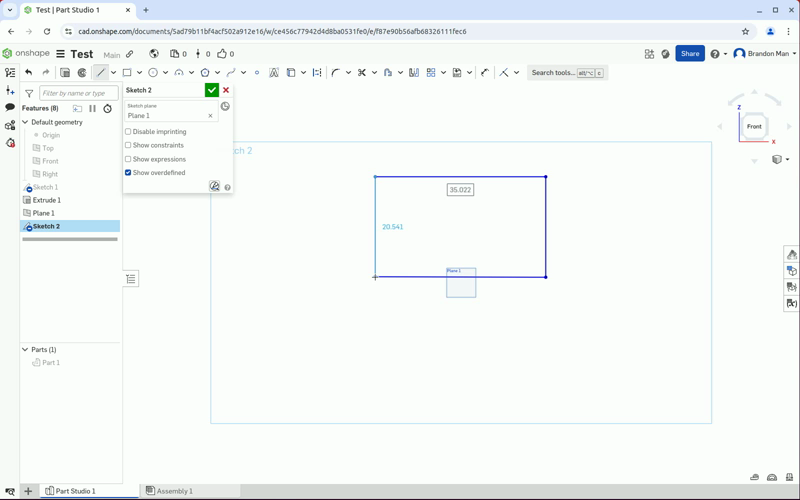
key_up(shift)
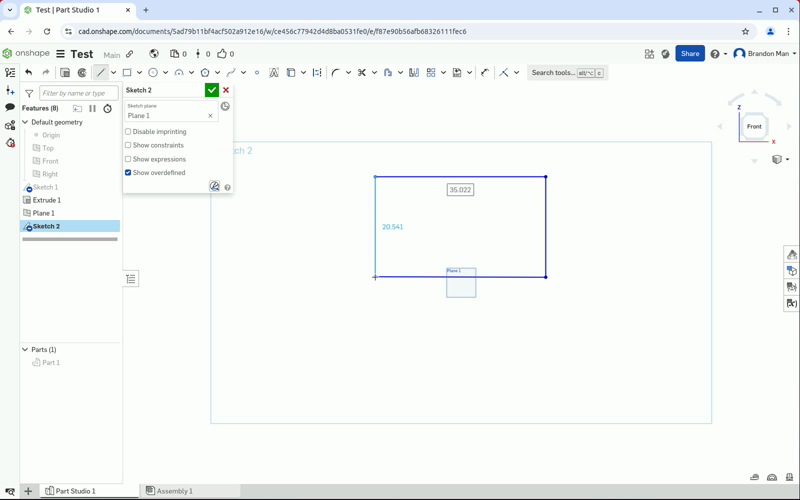
click(375, 276)
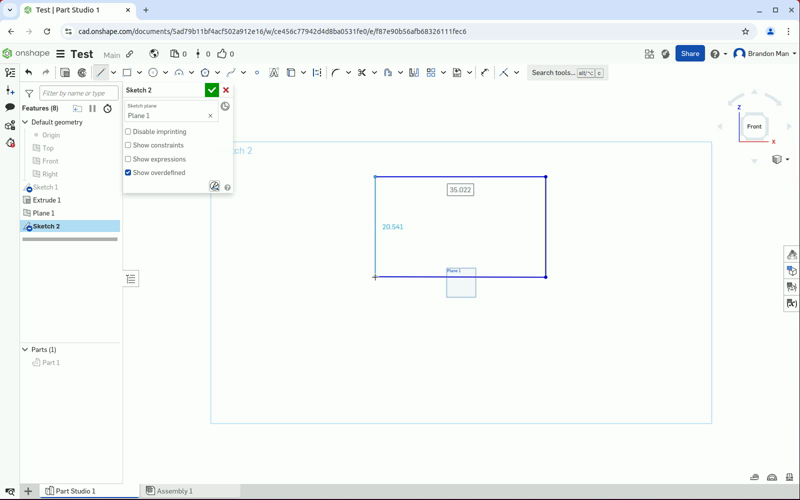
key(esc)
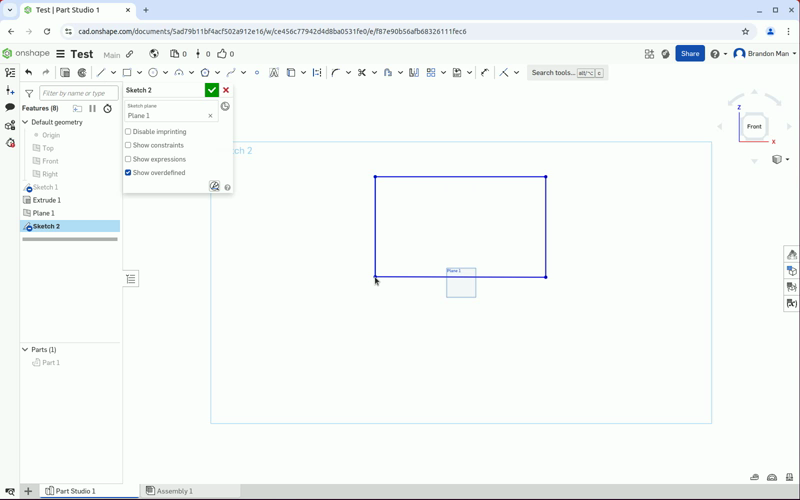
mouse_move(513, 250)
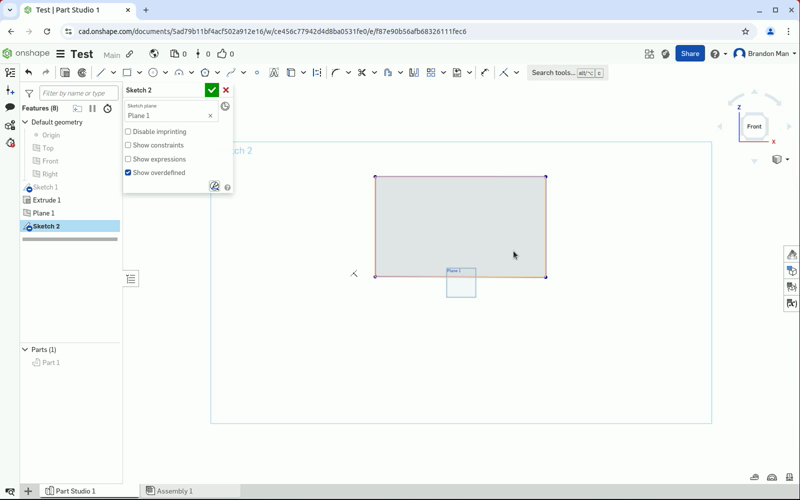
click(513, 250)
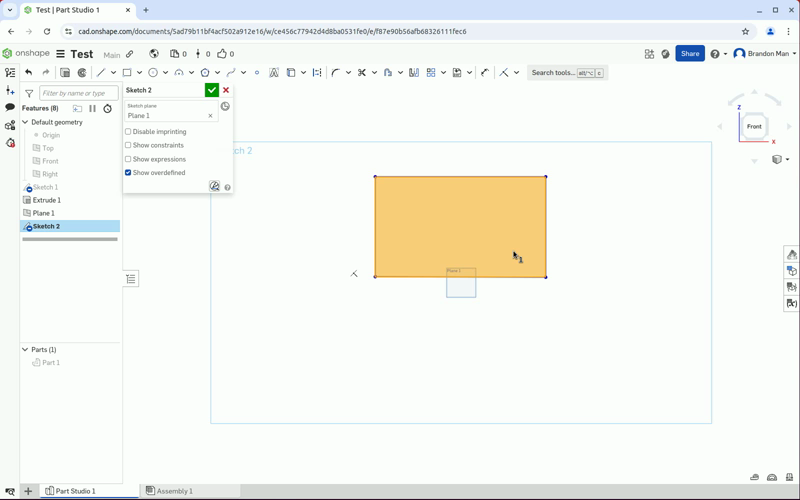
mouse_move(73, 352)
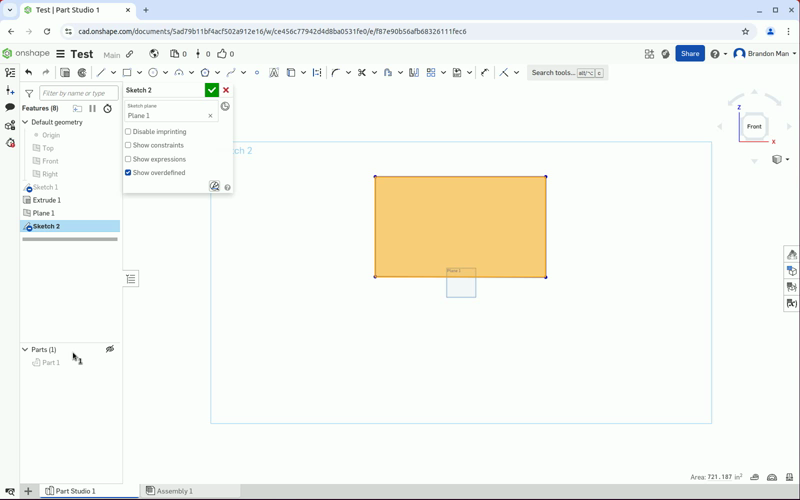
key(shift+y)
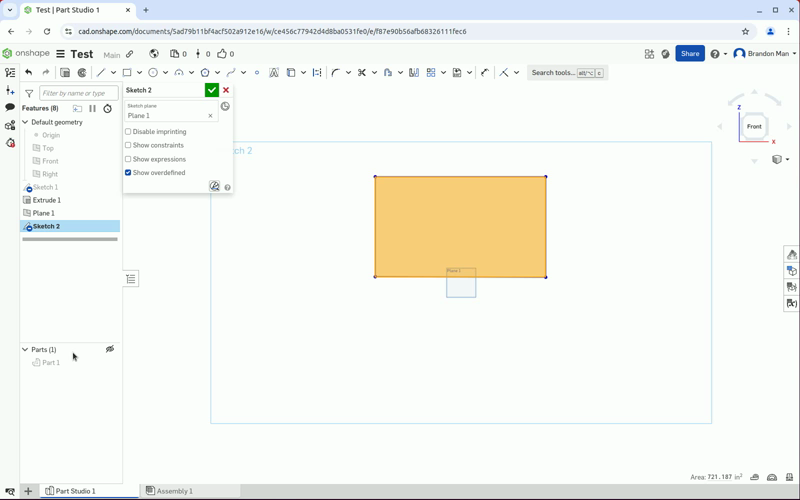
key(shift+e)
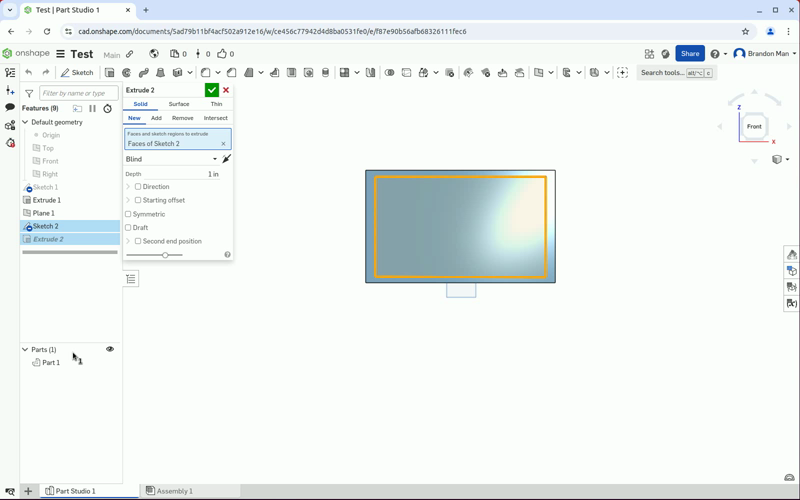
mouse_move(143, 106)
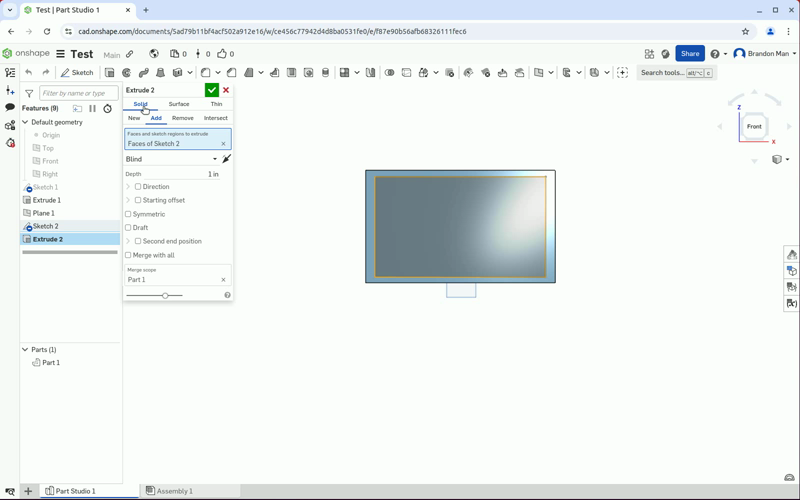
click(143, 106)
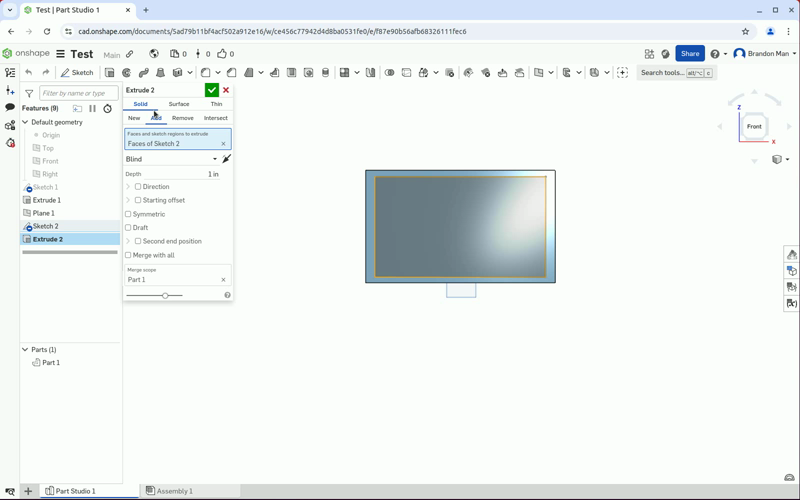
mouse_move(186, 120)
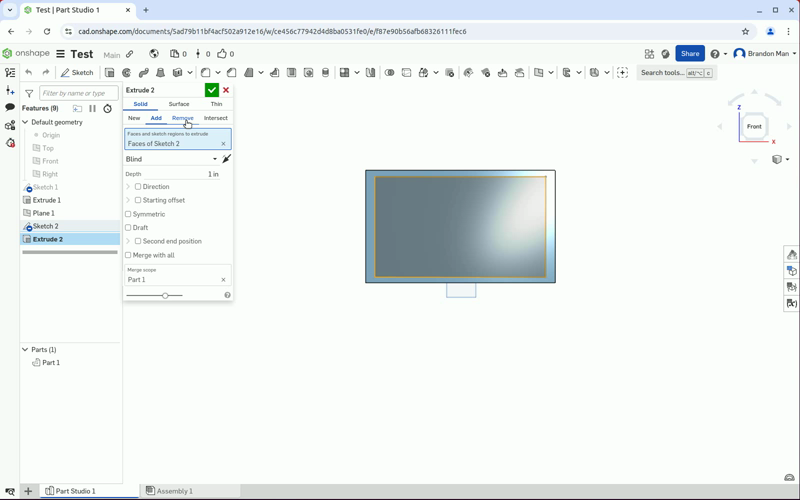
click(186, 120)
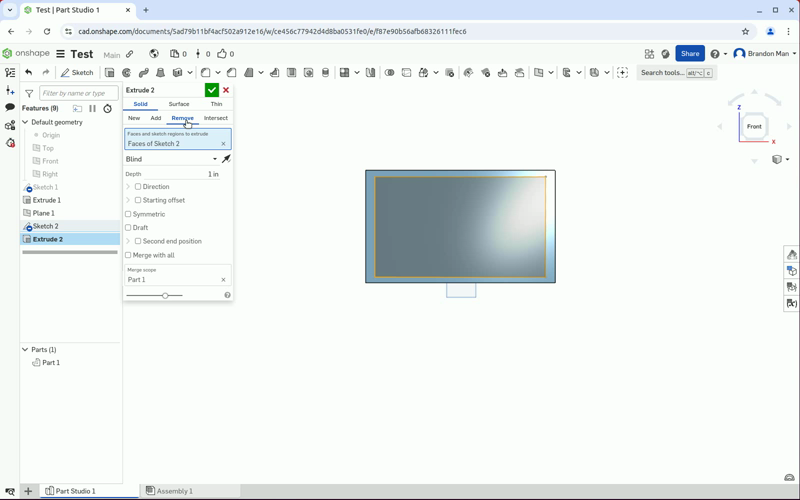
key(tab, 4)
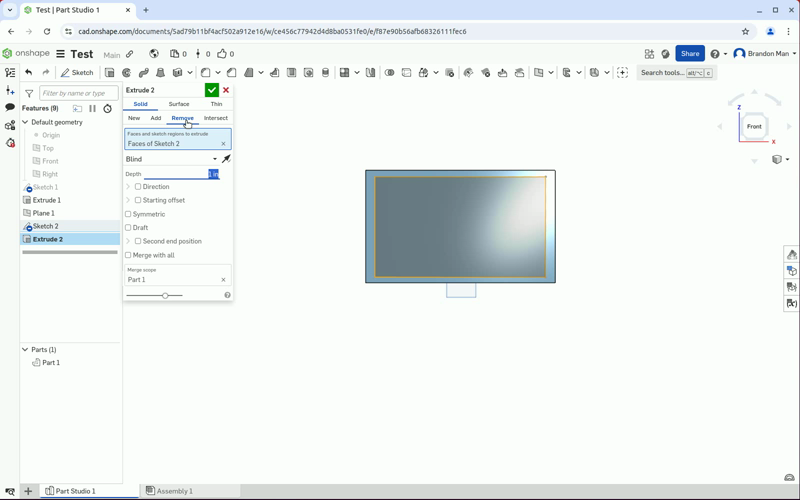
text(30.811)
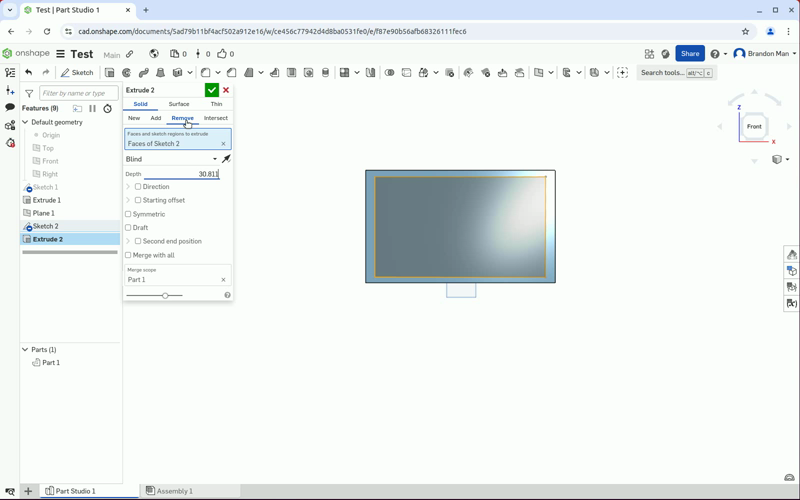
key(tab, 6)
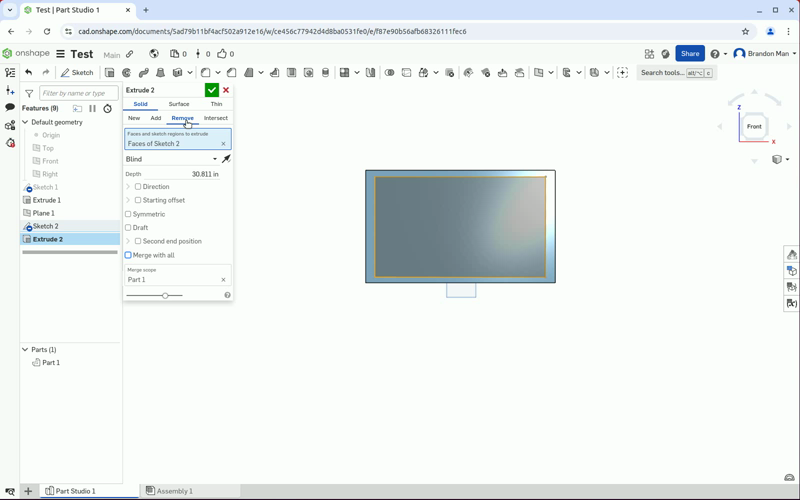
key(space)
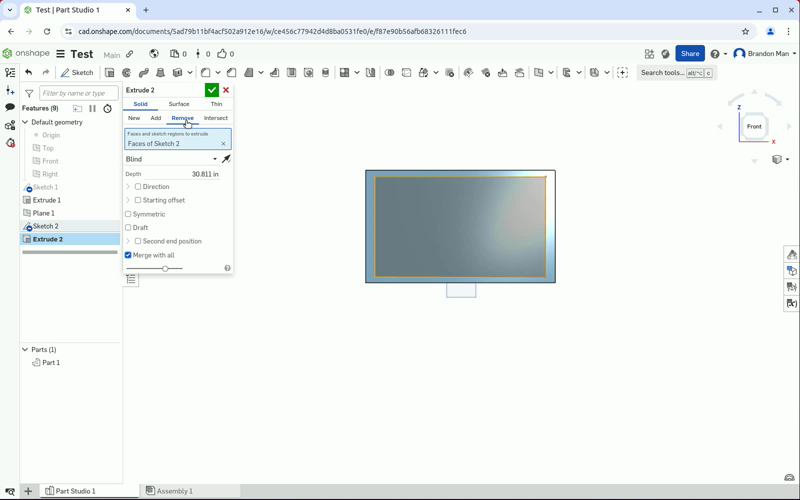
key(enter)
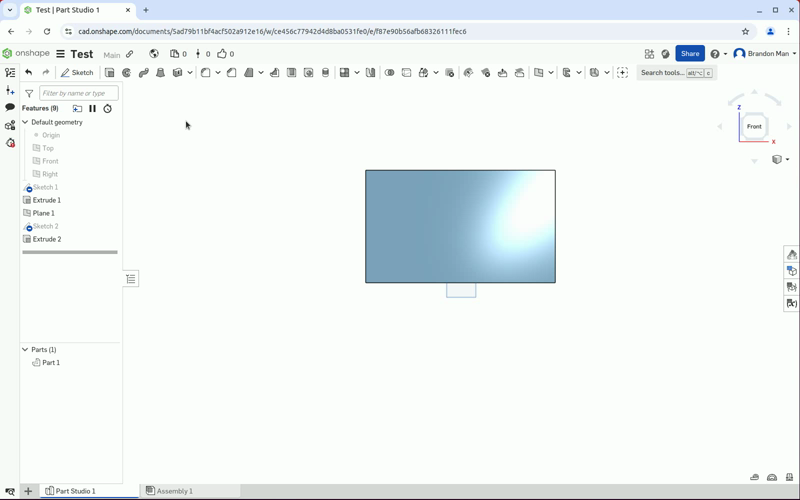
key(shift+h)
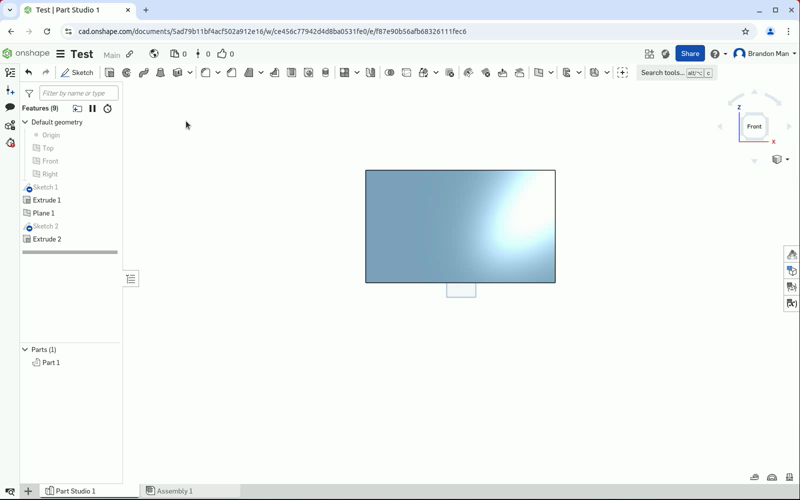
key(shift+h)
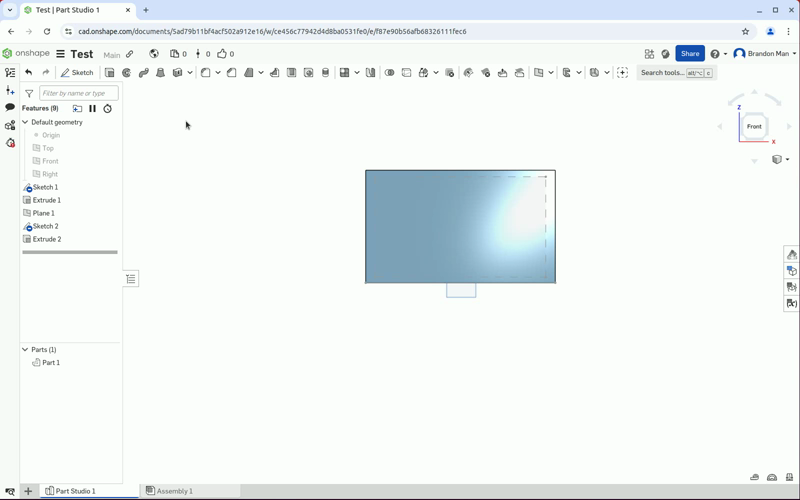
key(shift+7)
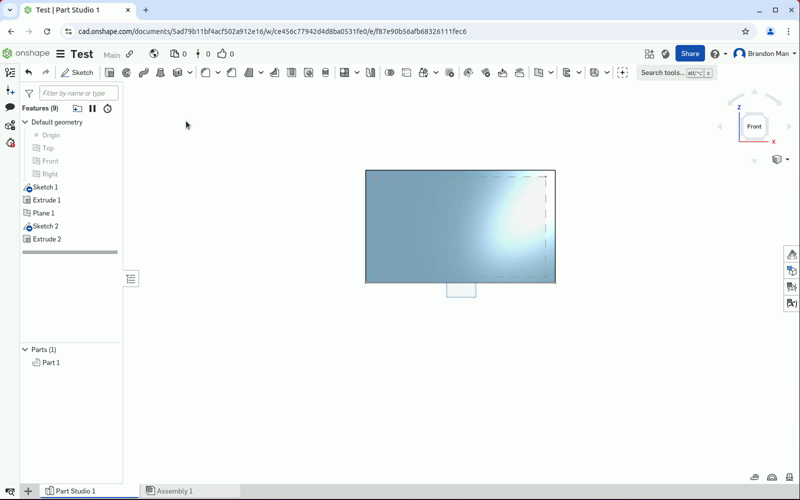
key(left, 2)
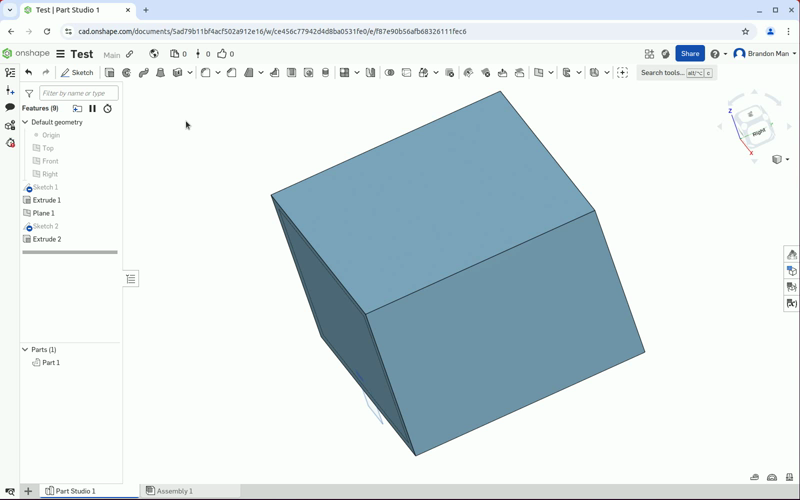
key(down, 2)
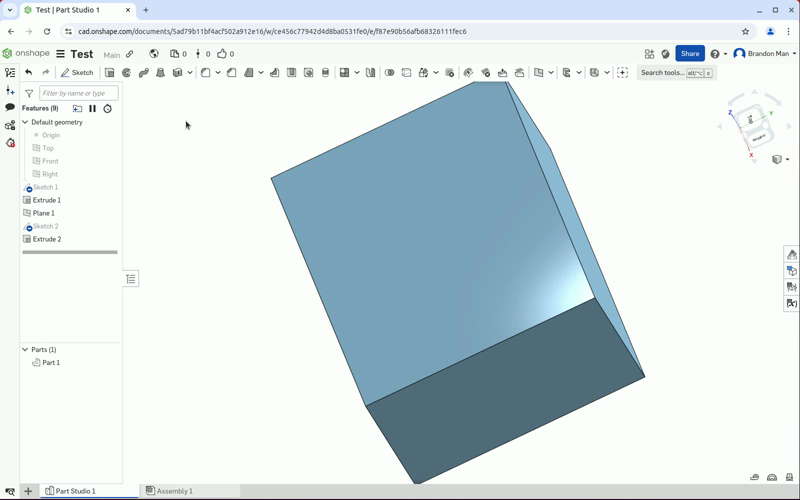
key(up, 2)
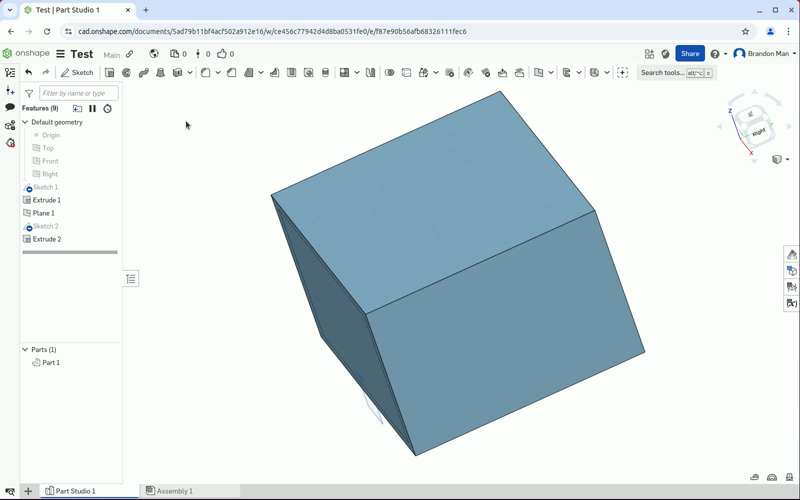
key(right, 2)
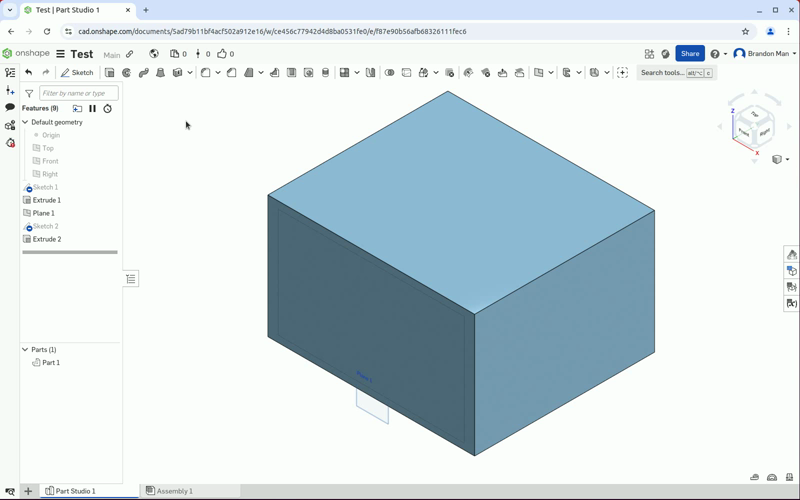
mouse_move(73, 189)
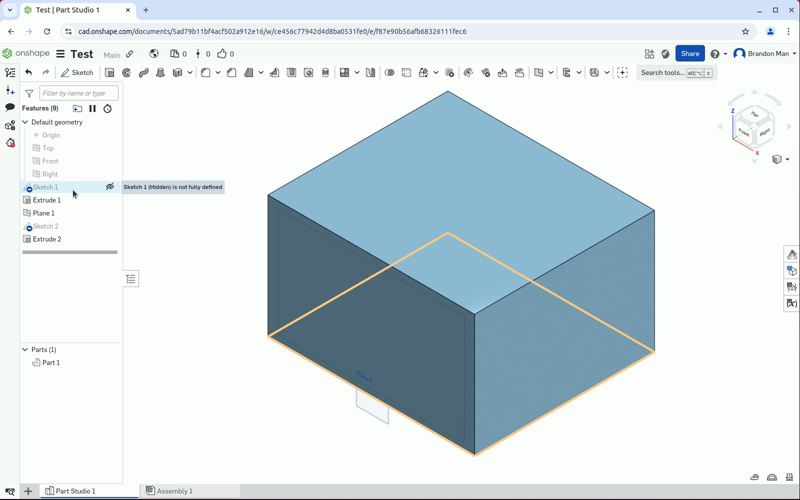
click(73, 189)